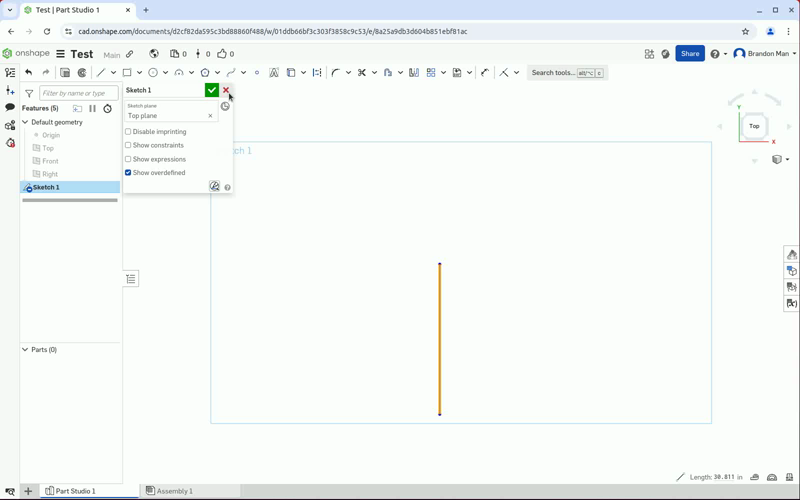
key(shift+h)
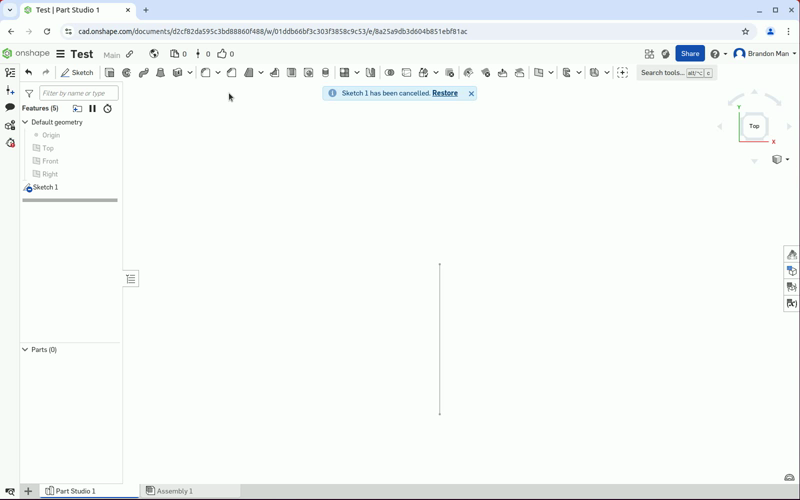
mouse_move(73, 352)
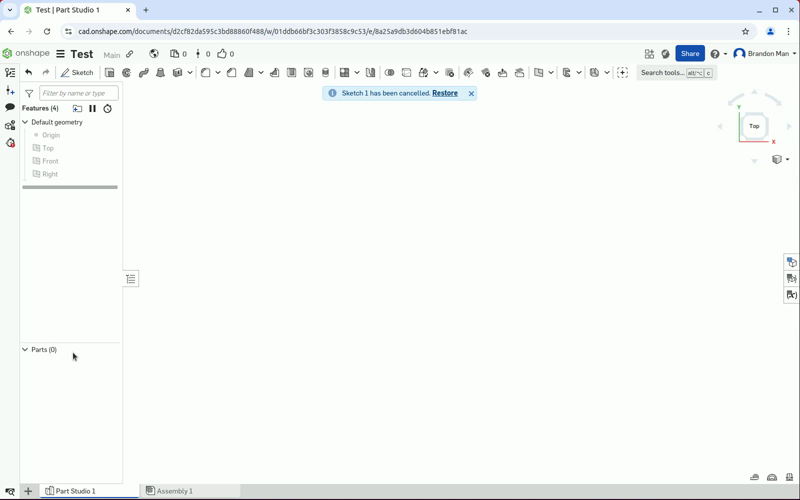
key(y)
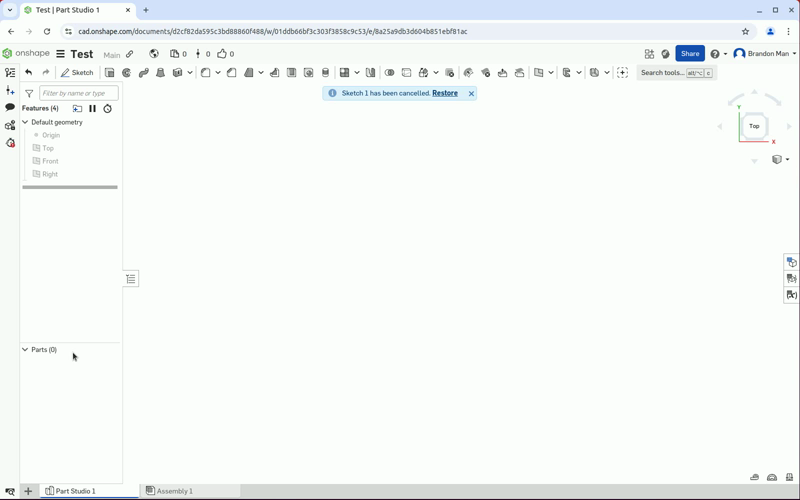
key(shift+p)
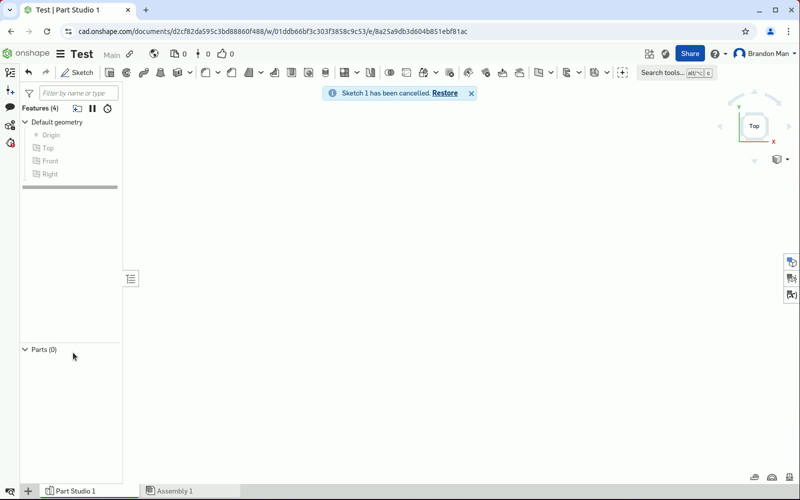
key(space)
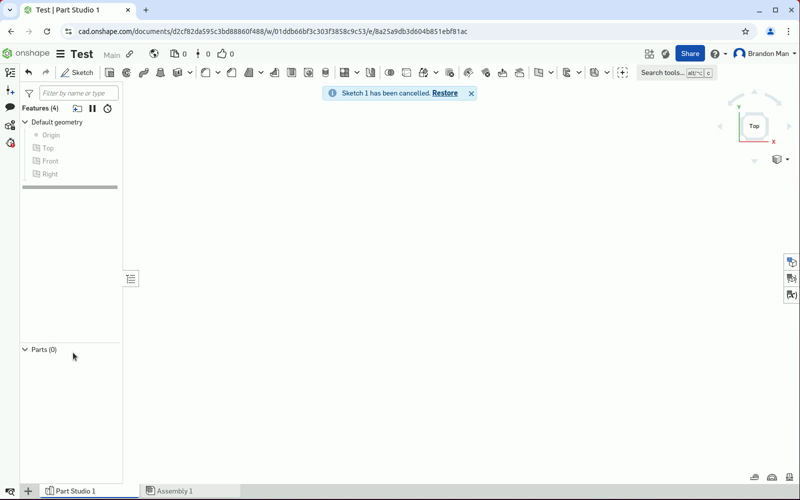
key_down(shift)
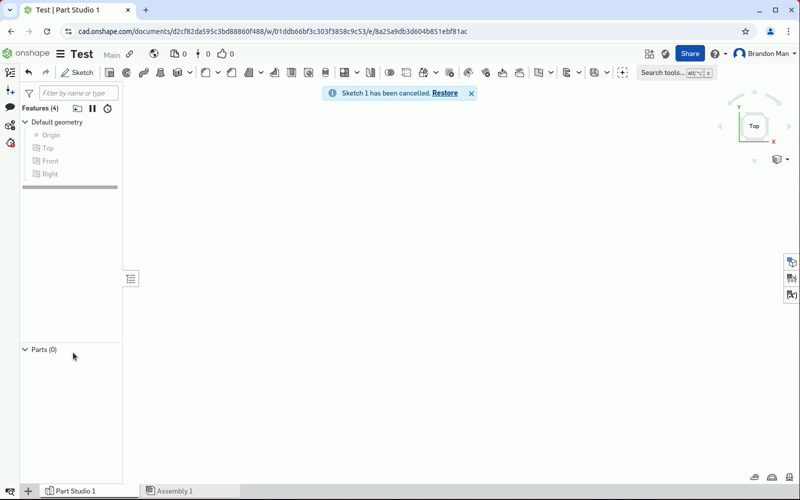
key(up)
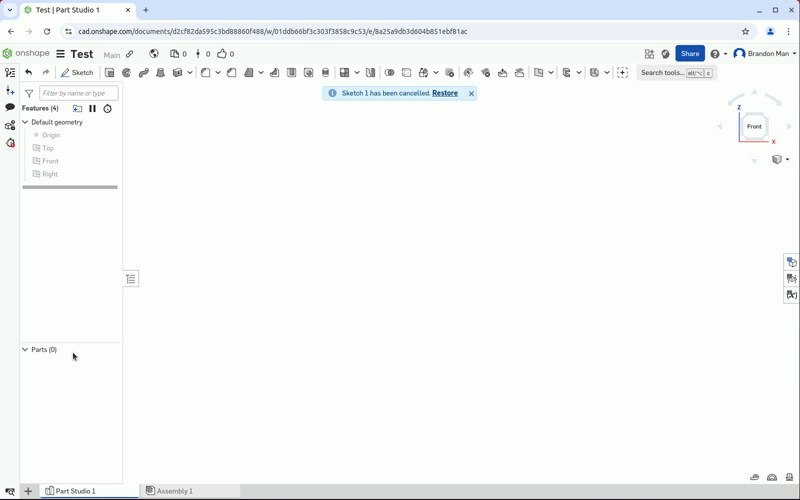
key_up(shift)
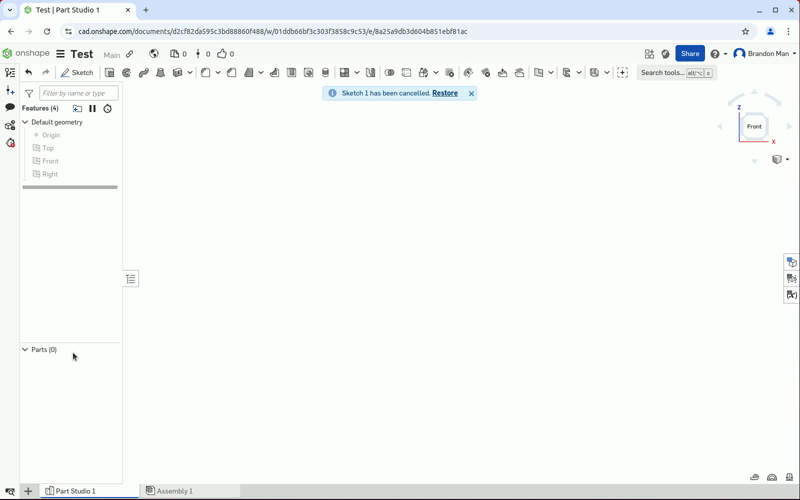
key(space)
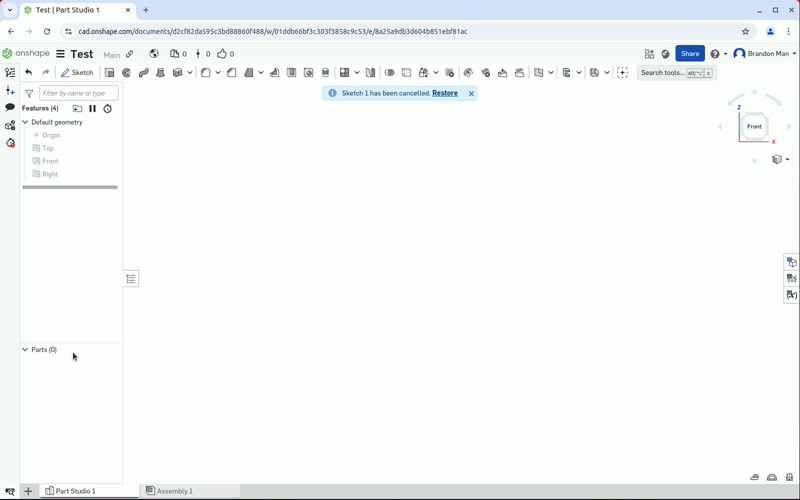
key_down(shift)
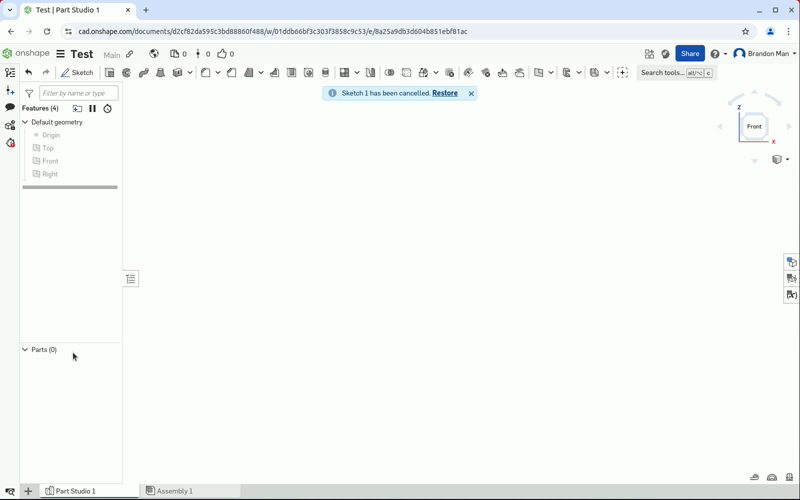
key(left)
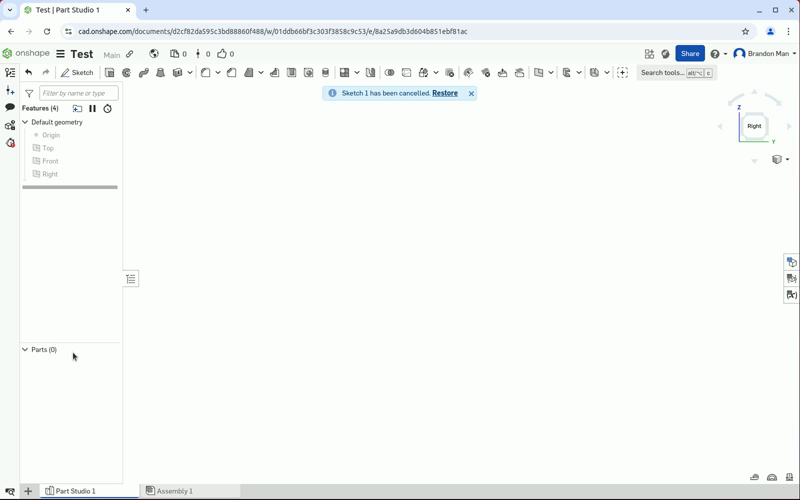
key_up(shift)
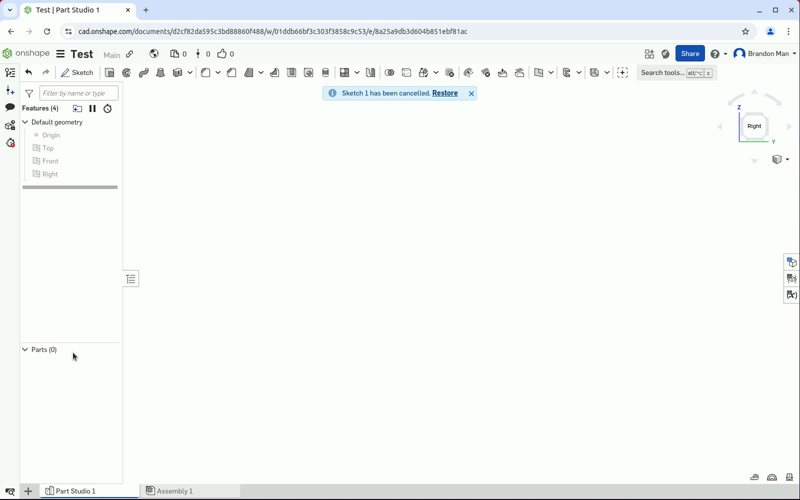
mouse_move(73, 352)
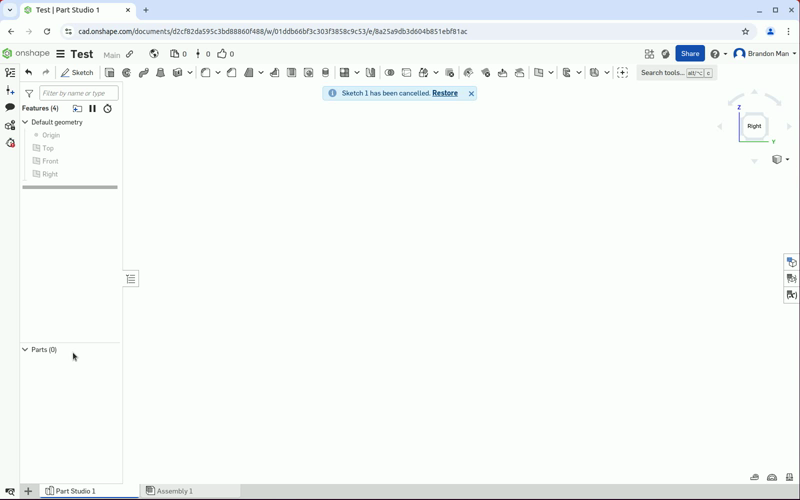
key(shift+y)
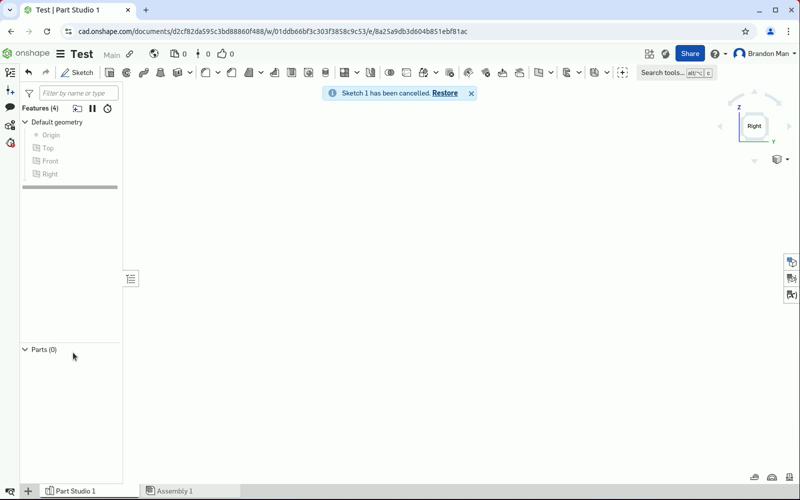
key(shift+s)
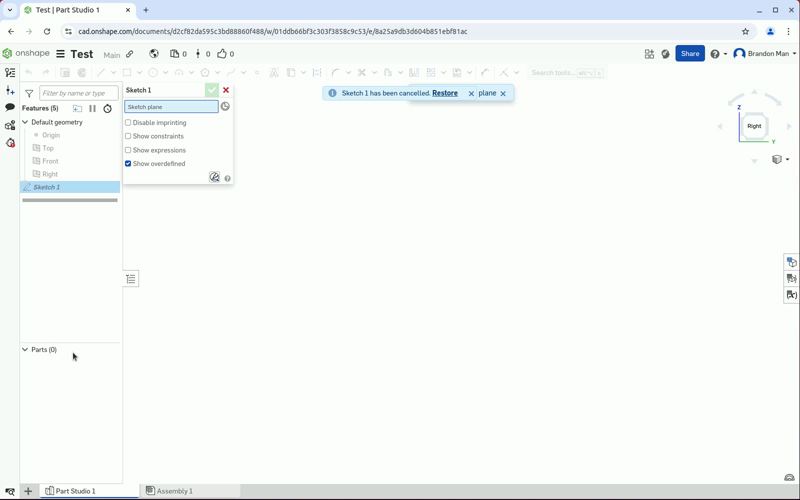
mouse_move(73, 176)
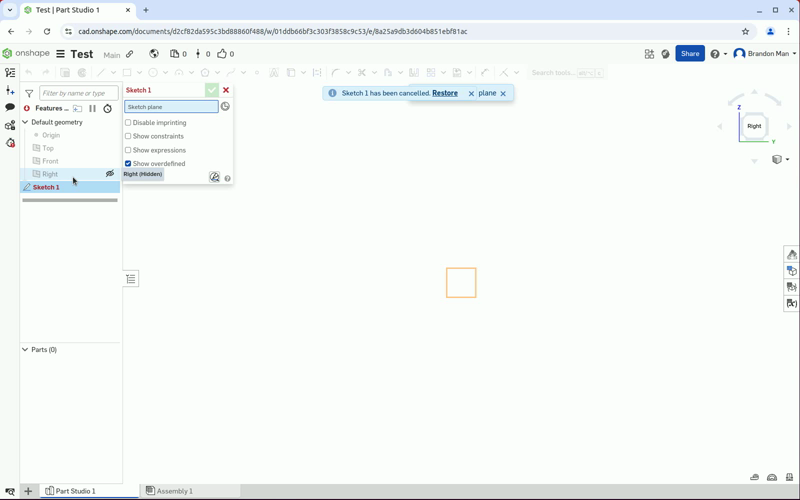
click(73, 176)
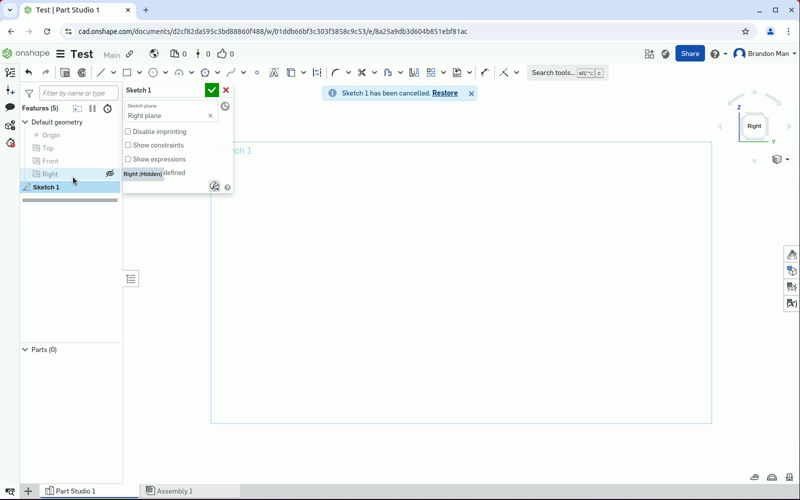
mouse_move(73, 352)
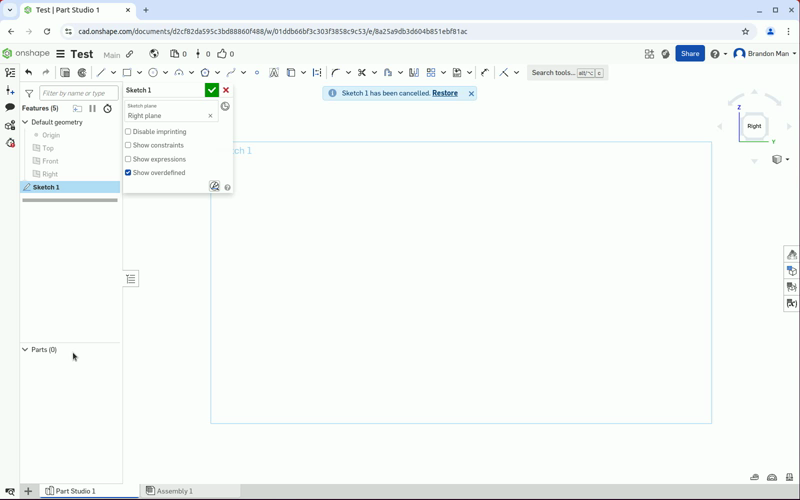
key(y)
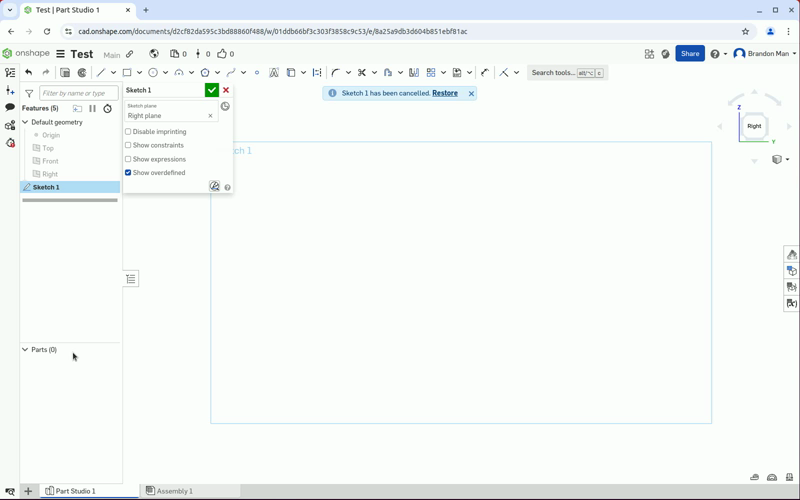
key(l)
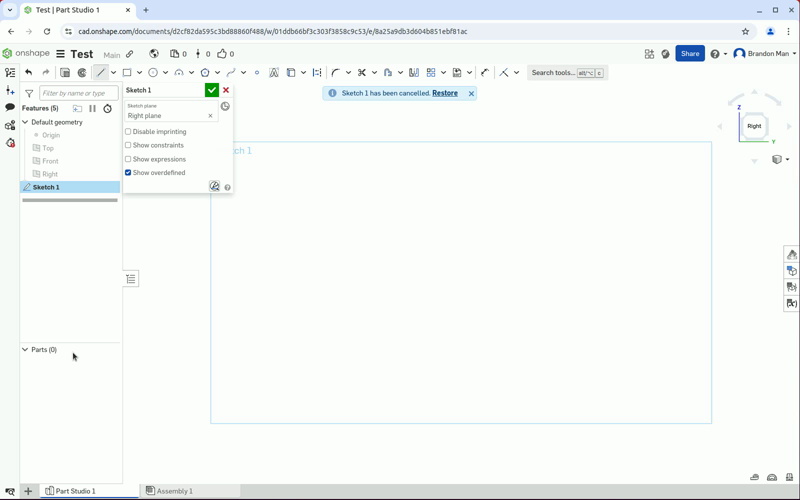
key_down(shift)
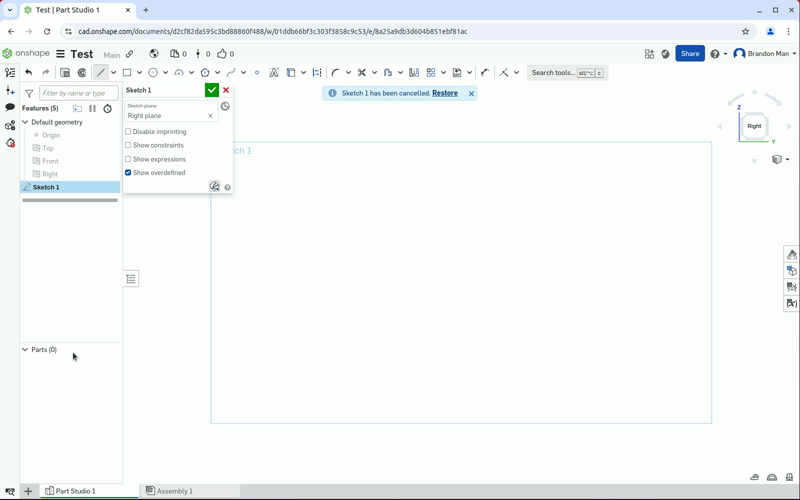
mouse_move(348, 299)
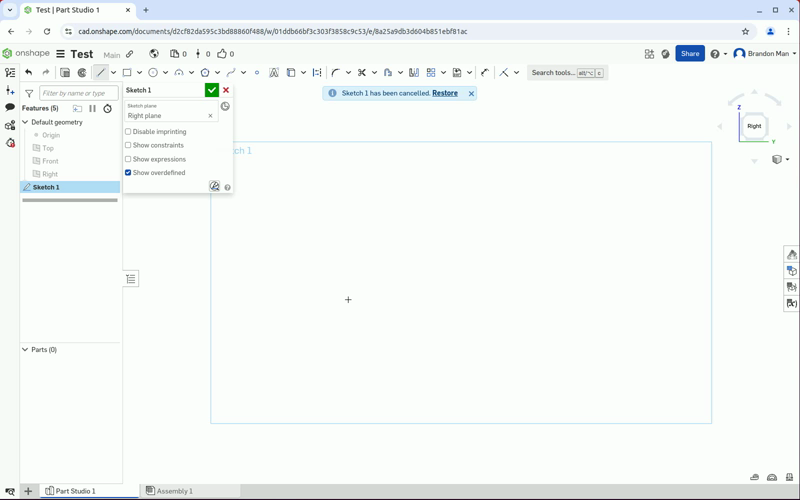
click(348, 299)
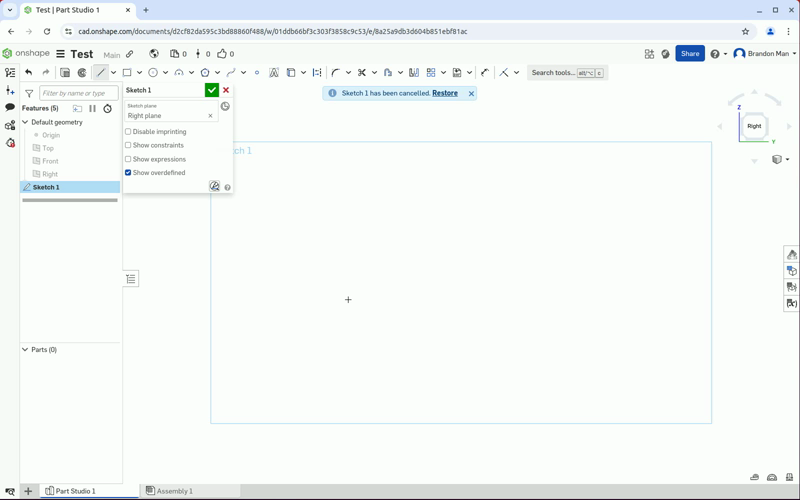
key_up(shift)
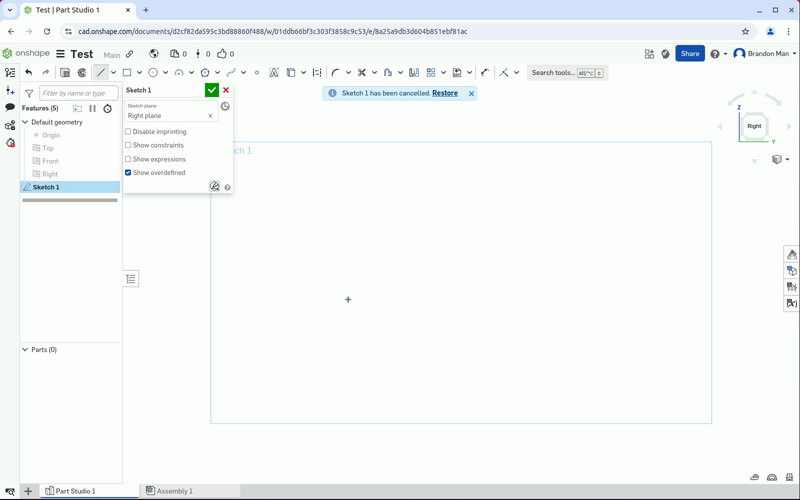
key_down(shift)
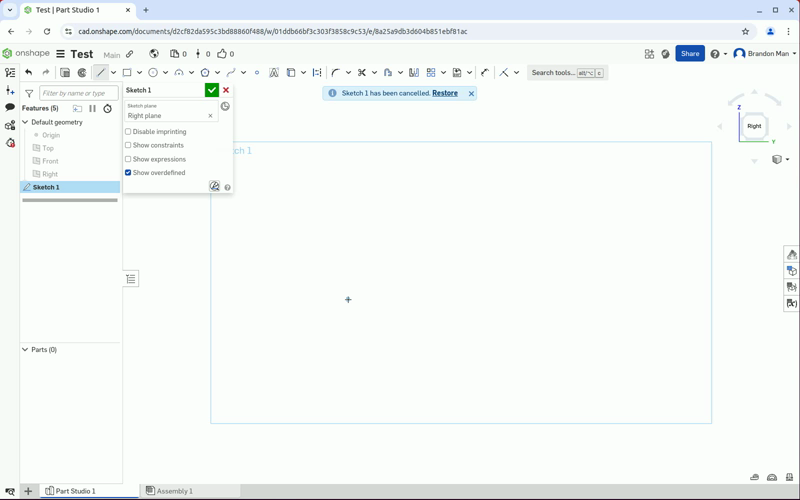
mouse_move(460, 299)
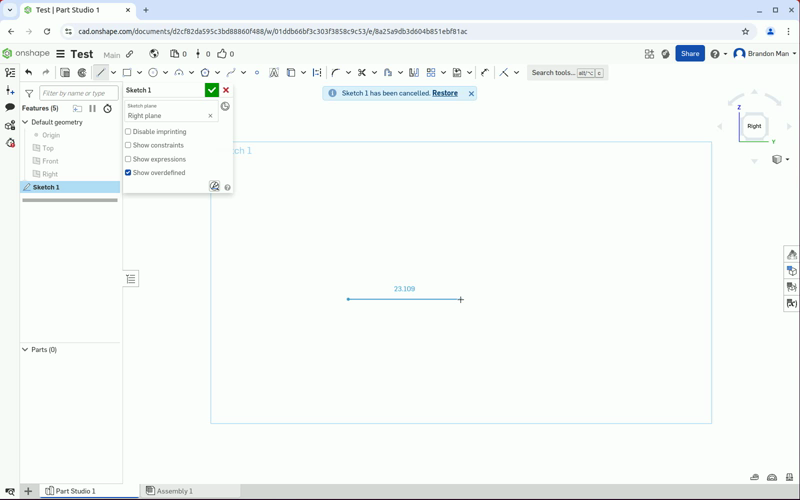
click(460, 299)
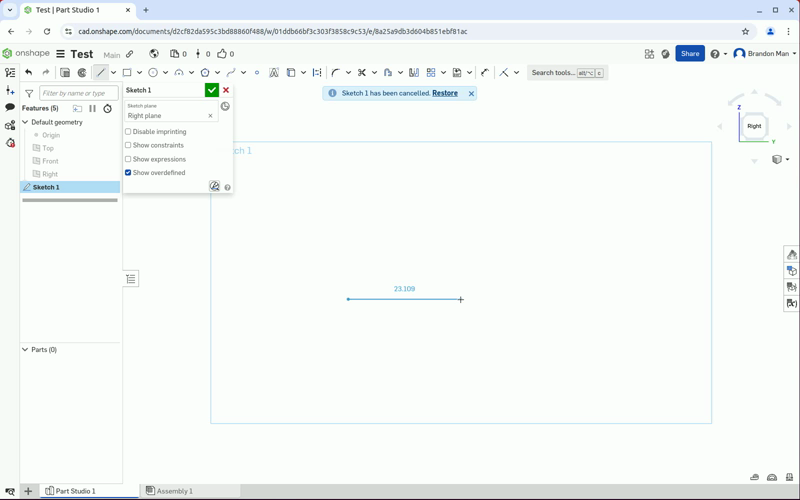
key_up(shift)
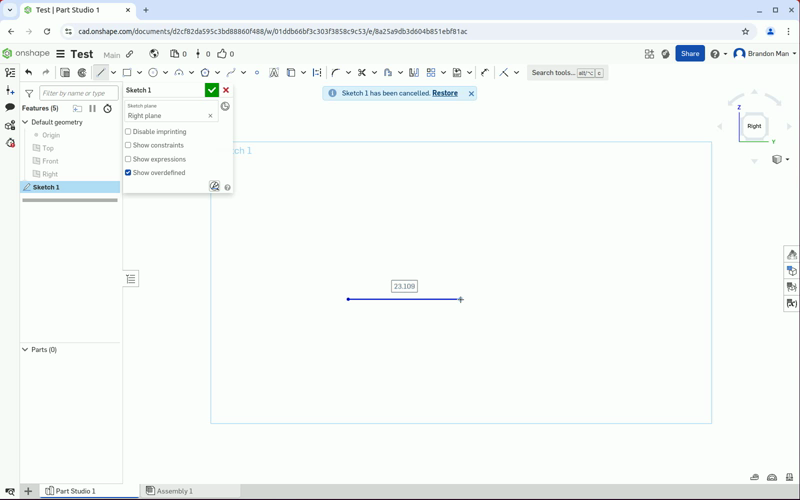
key_down(shift)
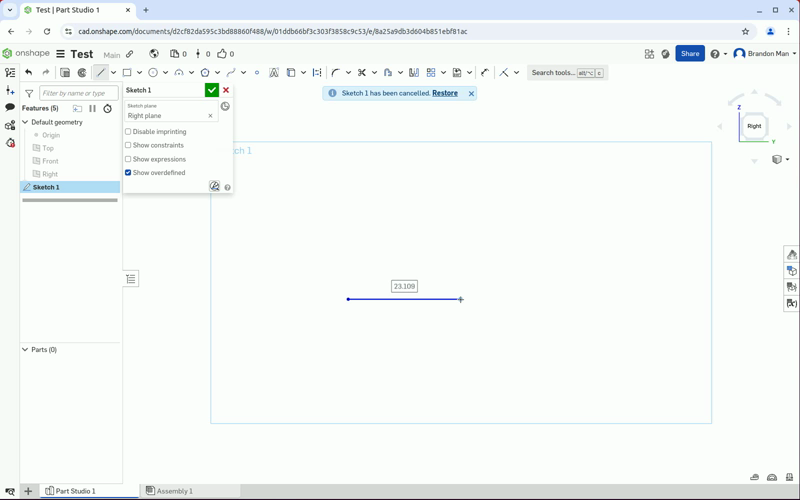
mouse_move(490, 299)
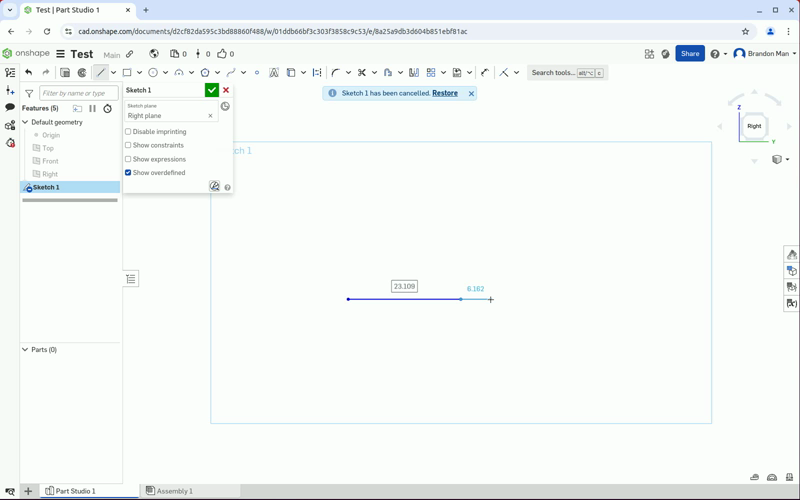
mouse_move(460, 267)
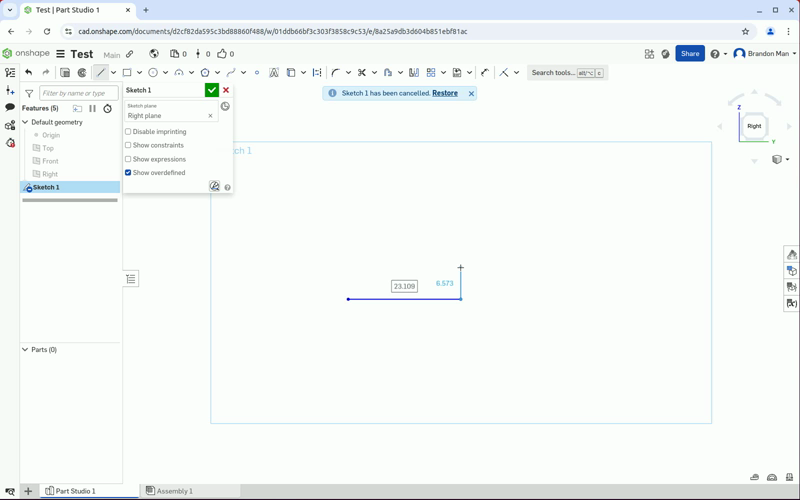
click(460, 267)
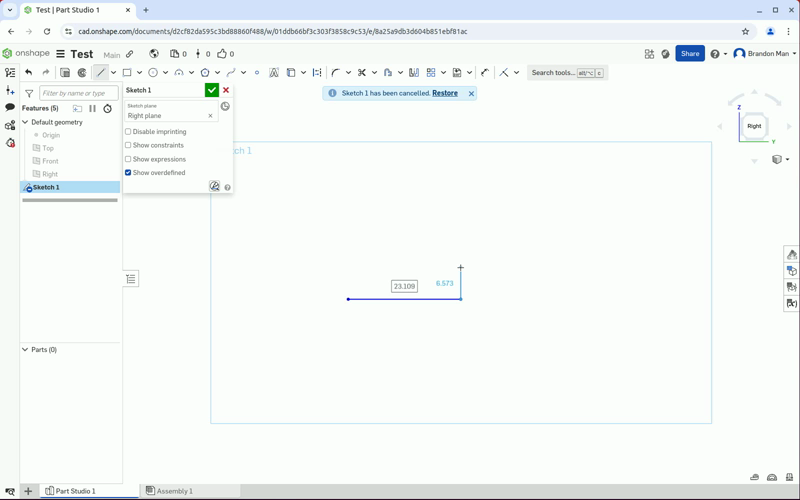
key_up(shift)
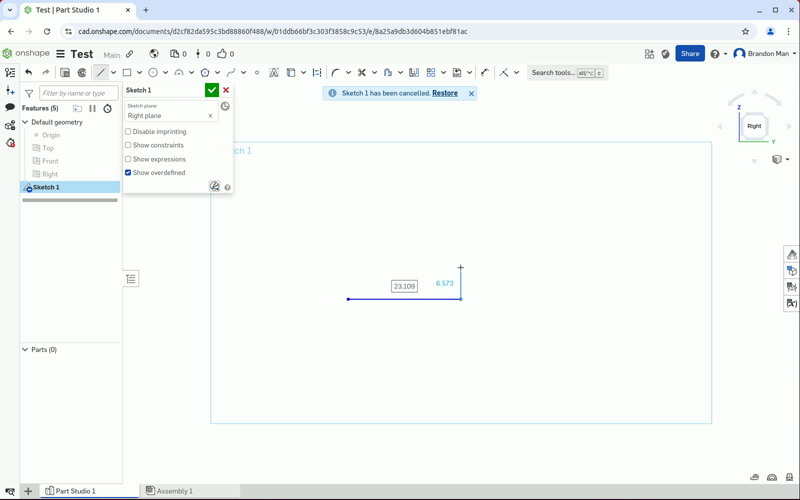
key_down(shift)
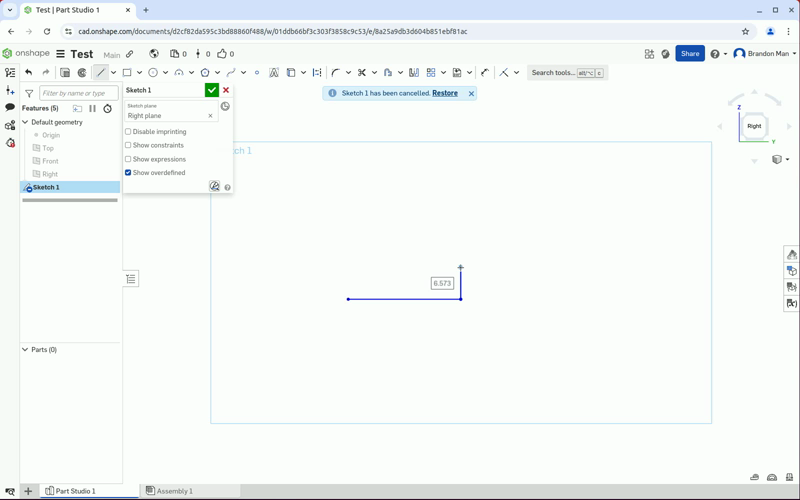
mouse_move(348, 267)
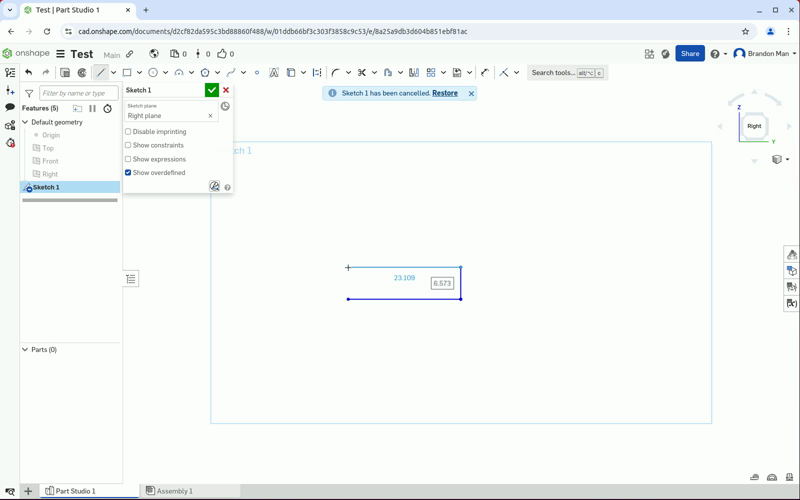
click(348, 267)
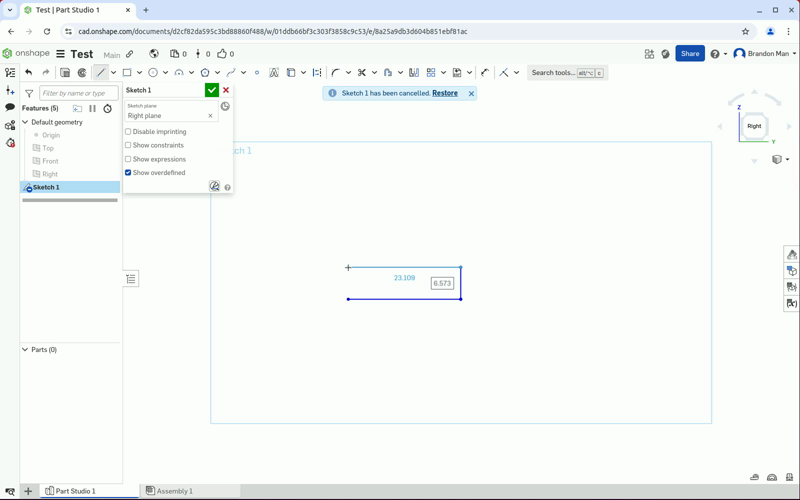
key_up(shift)
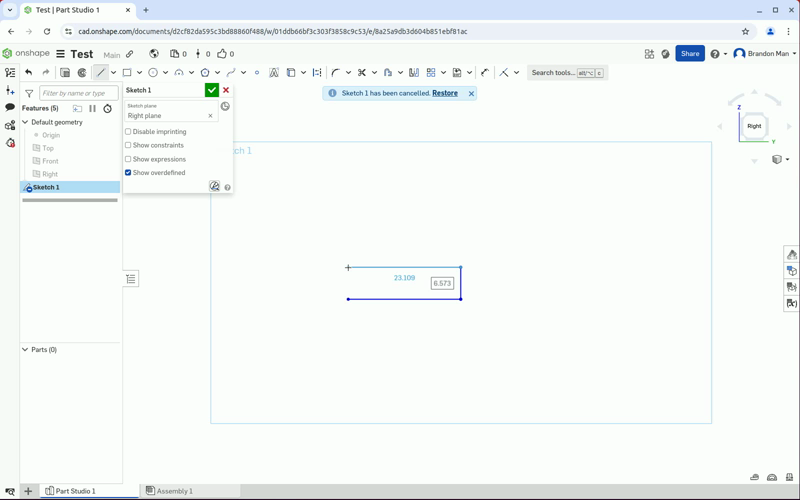
mouse_move(378, 267)
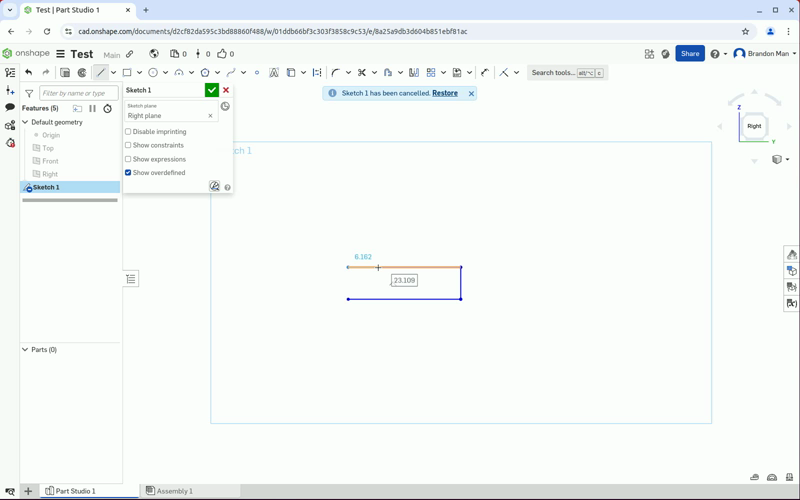
key_down(shift)
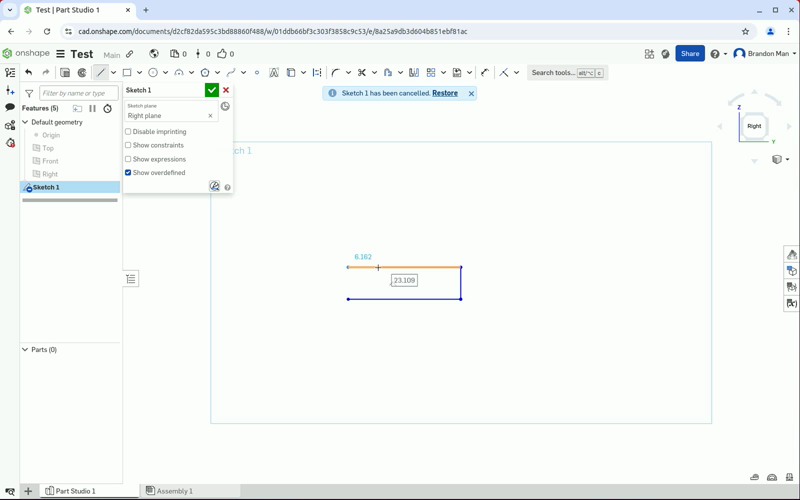
mouse_move(348, 299)
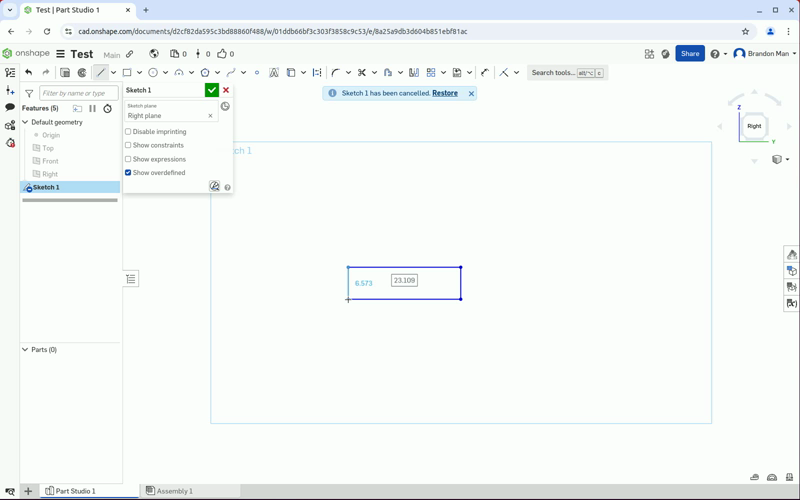
key_up(shift)
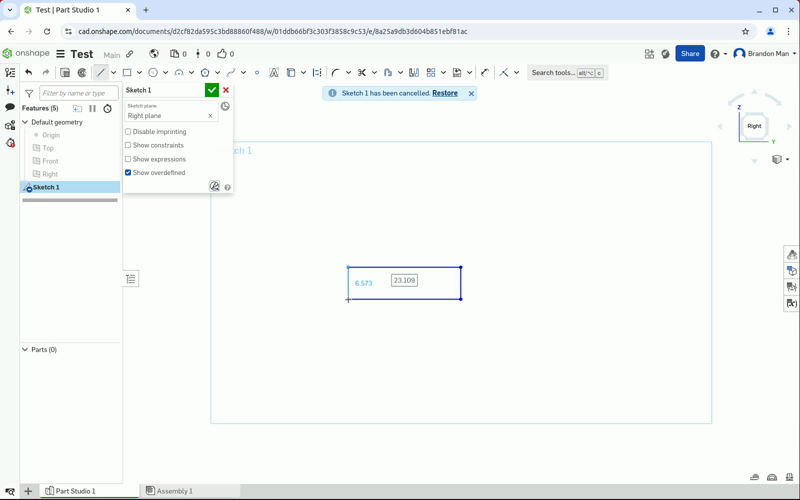
click(348, 299)
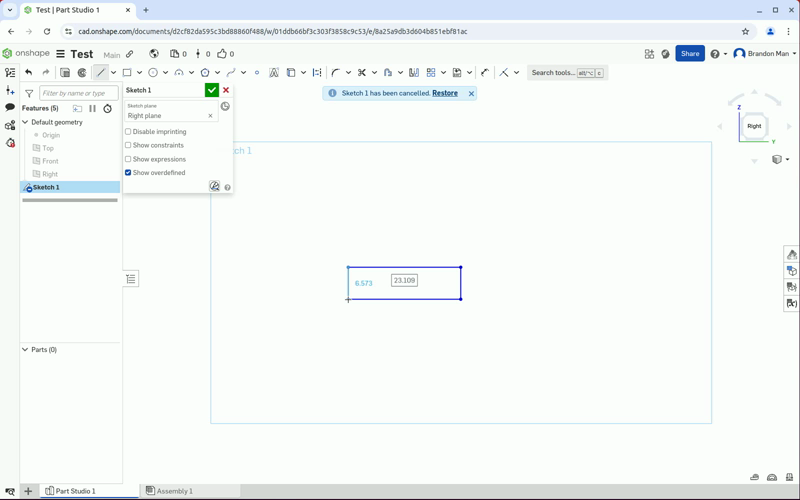
key(esc)
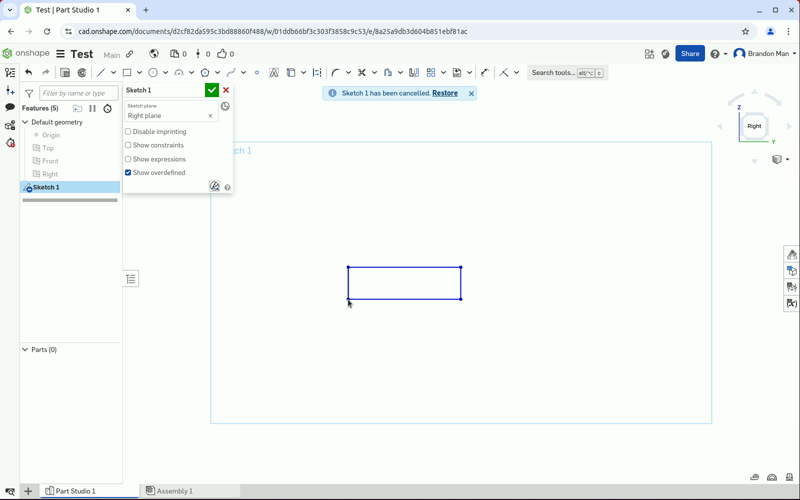
mouse_move(457, 290)
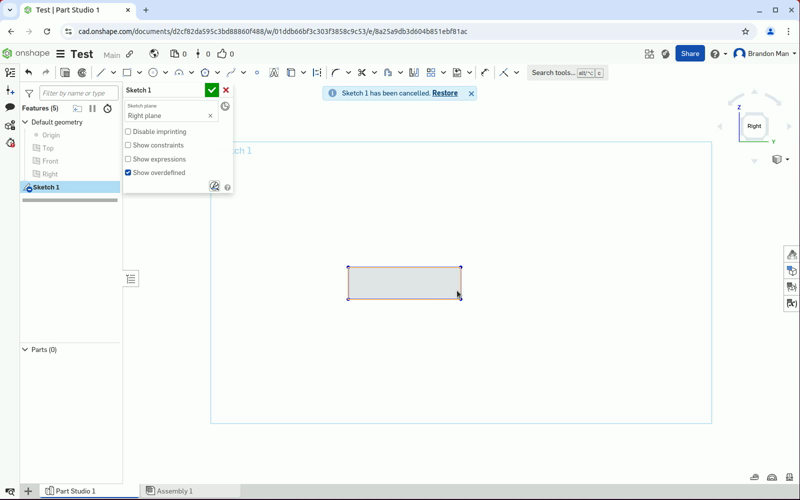
click(457, 290)
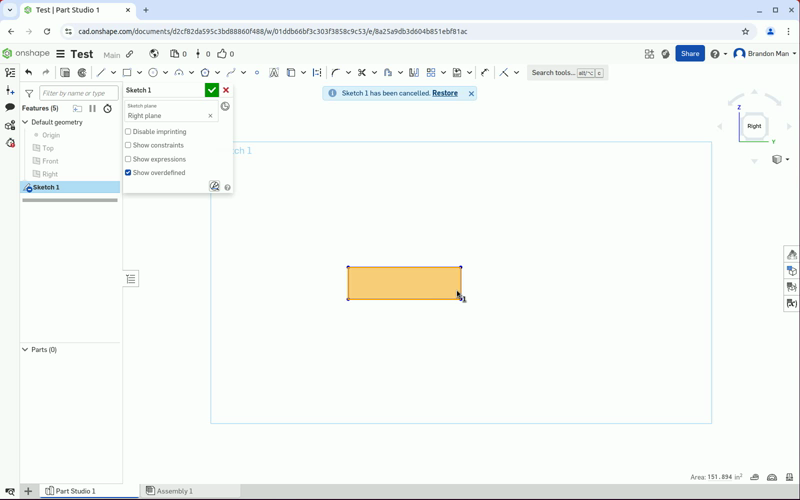
mouse_move(73, 352)
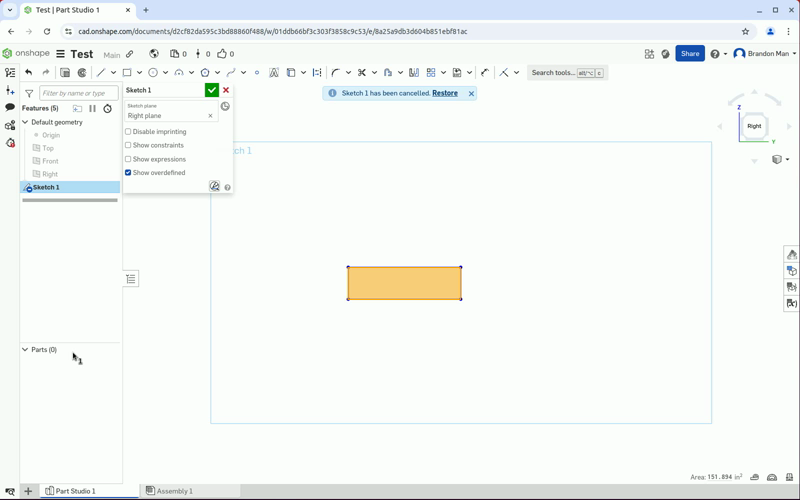
key(shift+y)
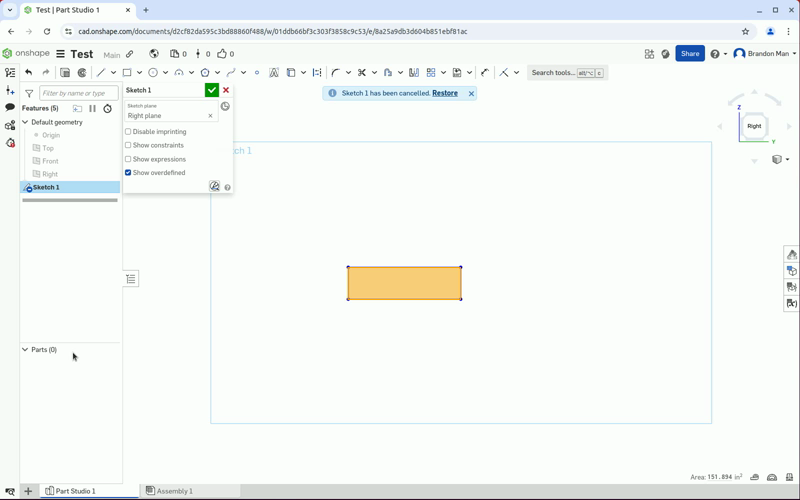
key(shift+e)
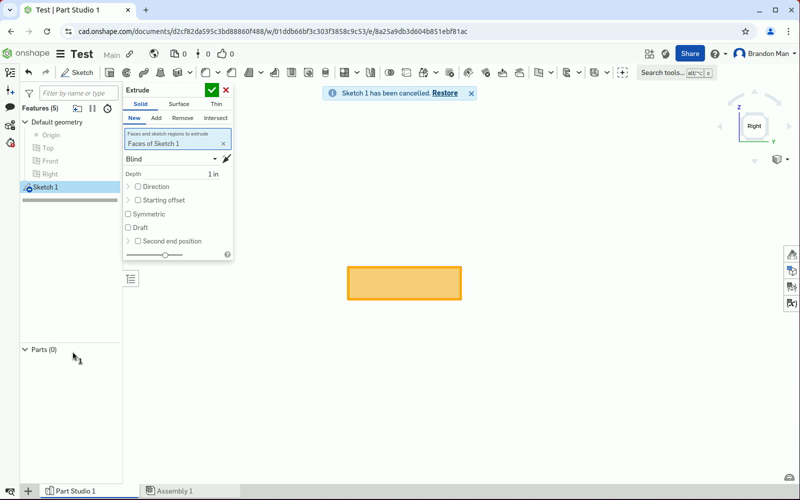
mouse_move(143, 106)
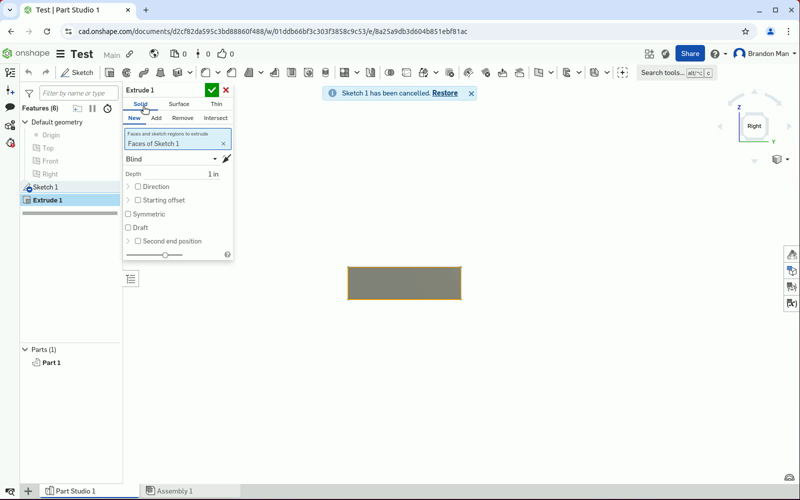
click(143, 106)
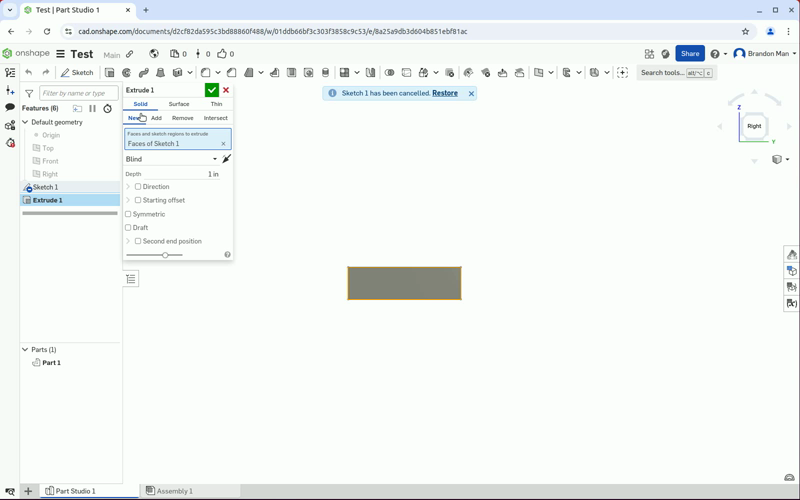
mouse_move(137, 120)
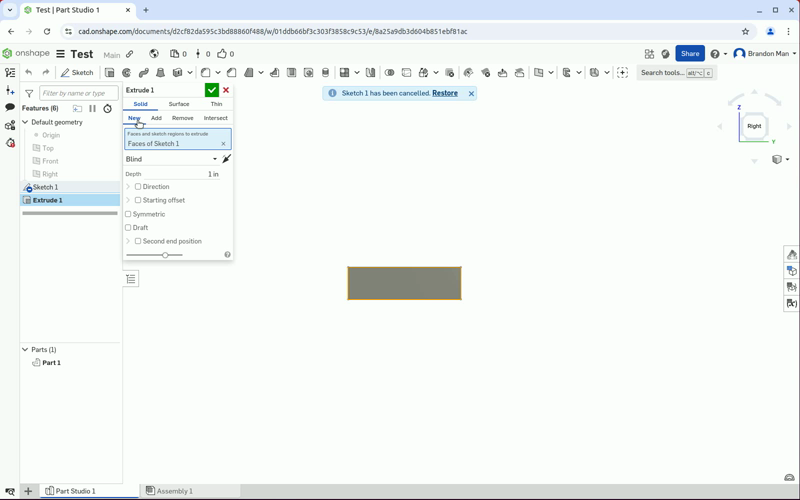
click(137, 120)
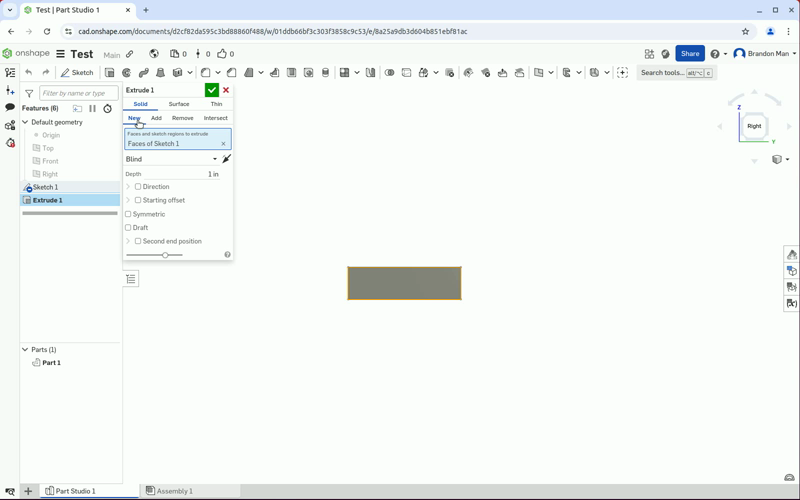
key(tab, 4)
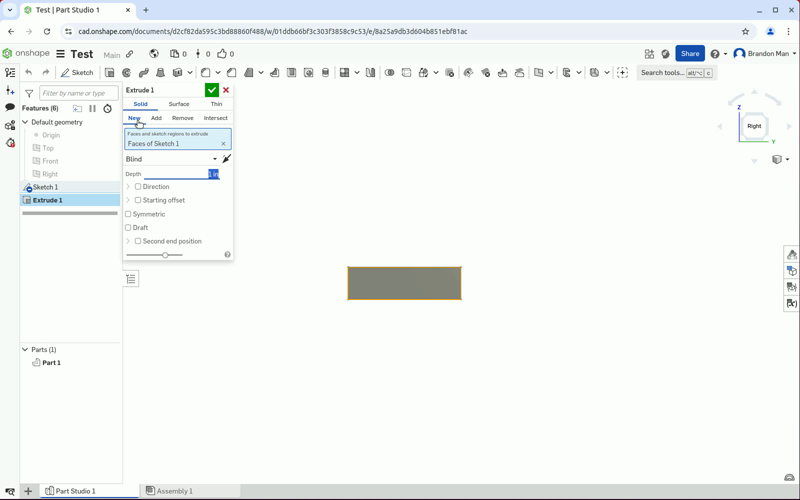
text(9.869)
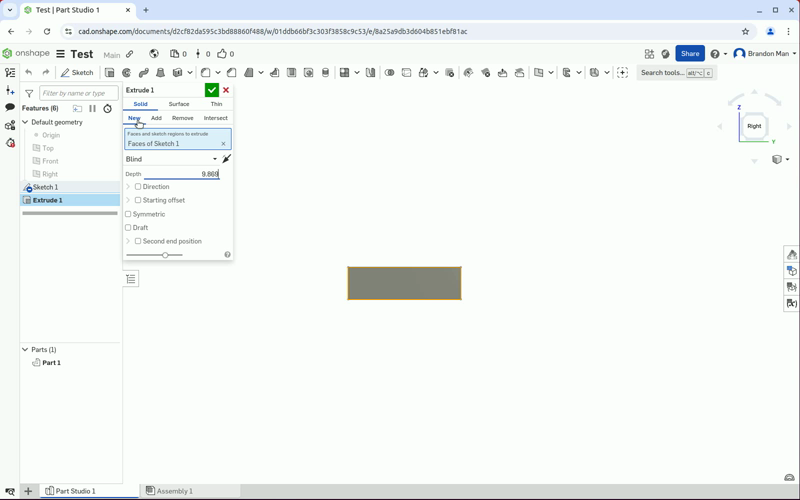
key(enter)
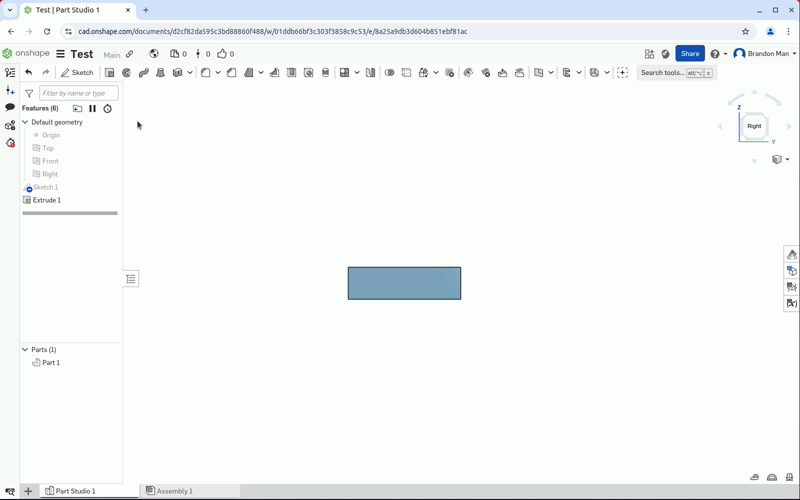
key(shift+h)
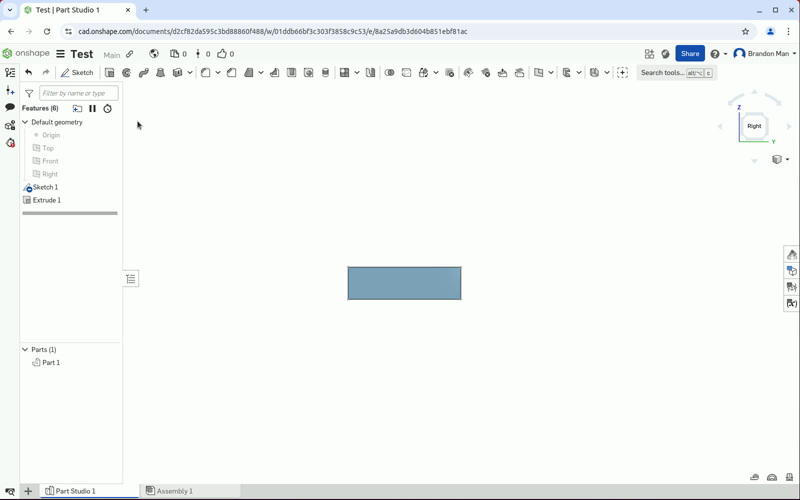
key(shift+h)
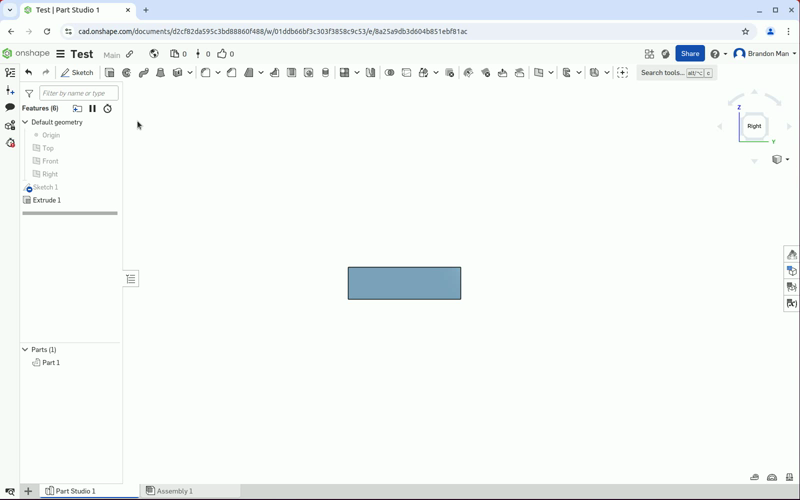
mouse_move(73, 189)
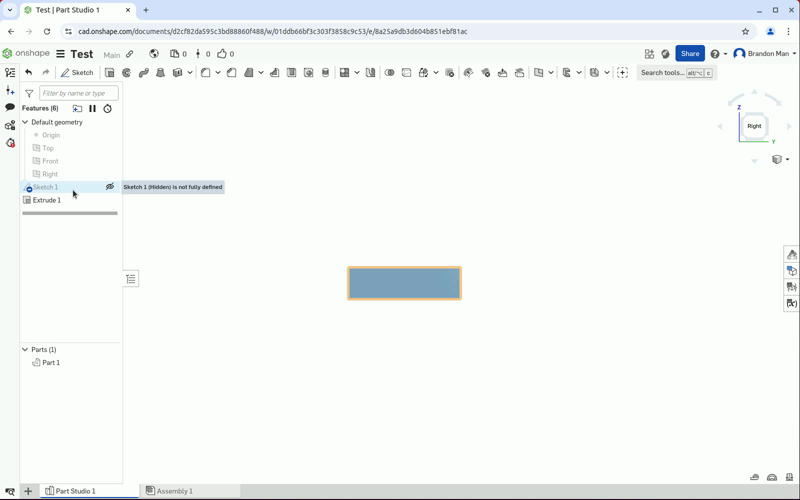
click(73, 189)
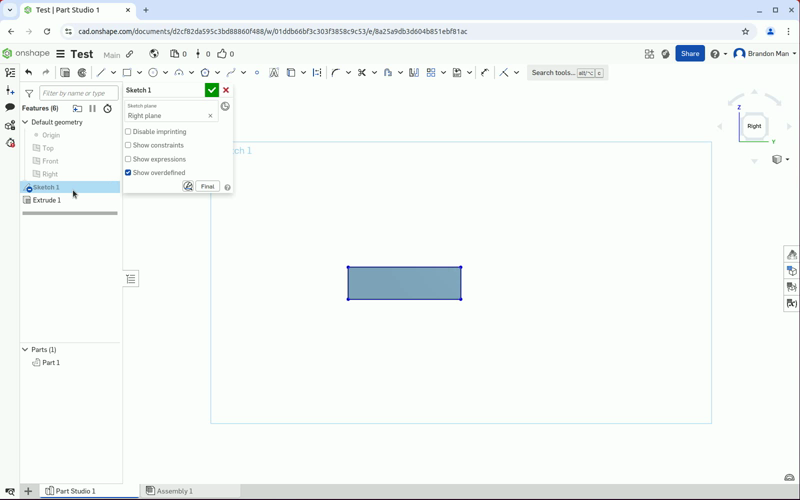
mouse_move(229, 92)
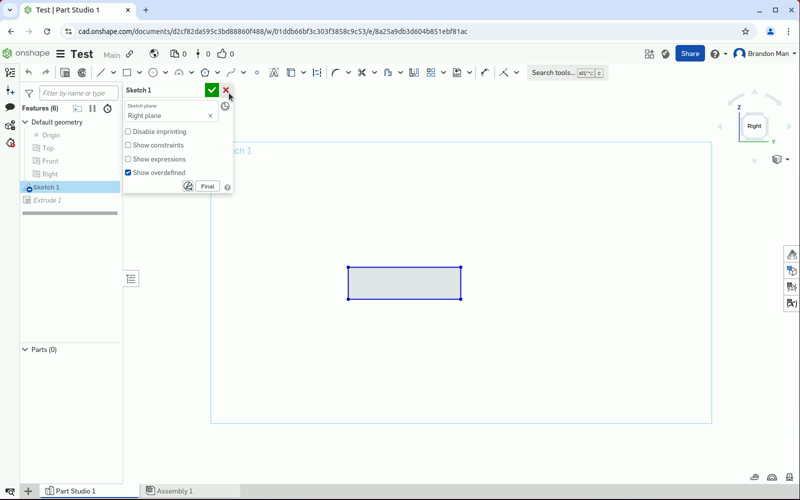
click(229, 92)
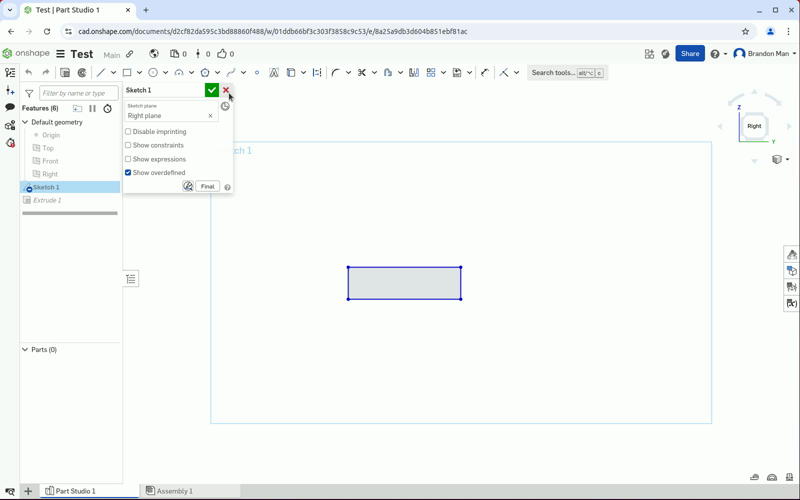
key(shift+s)
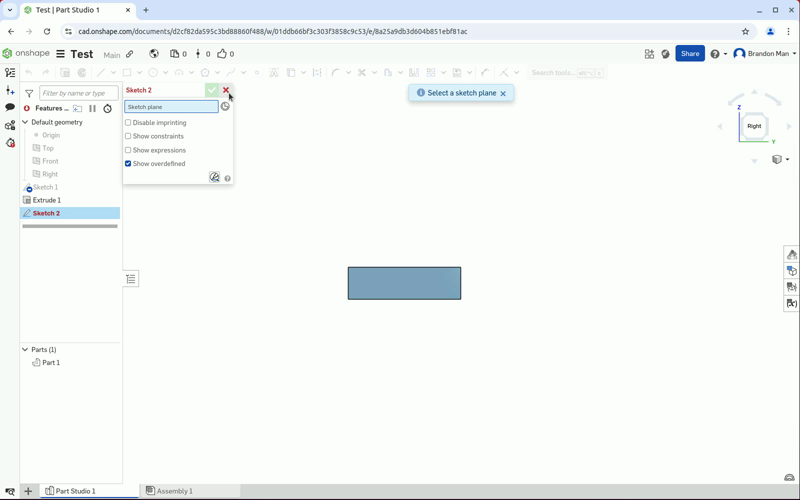
mouse_move(73, 176)
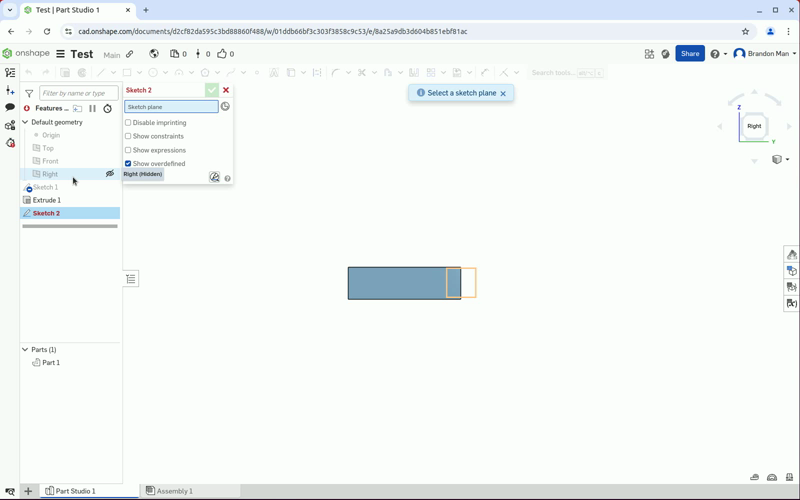
click(73, 176)
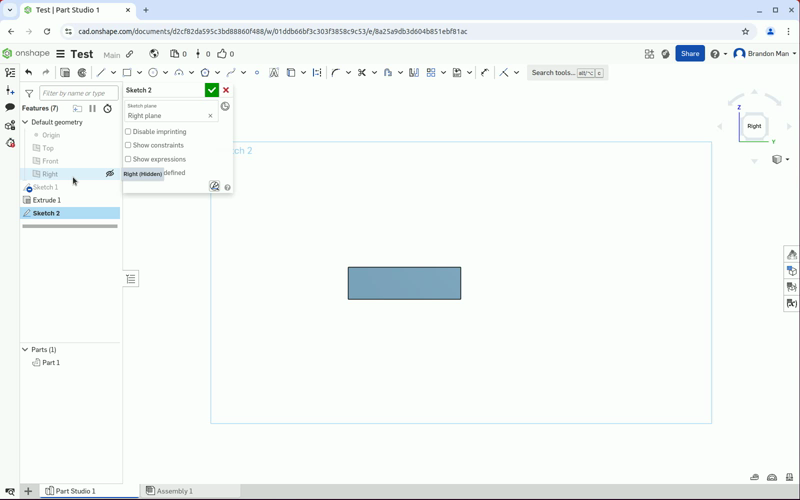
mouse_move(73, 352)
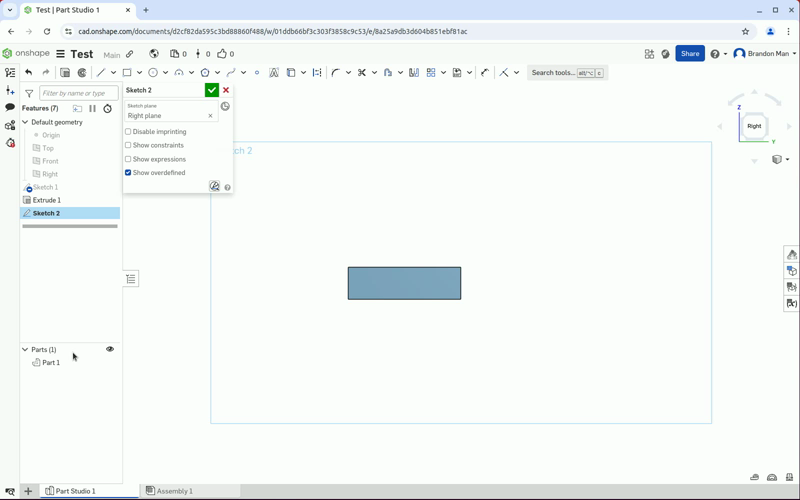
key(y)
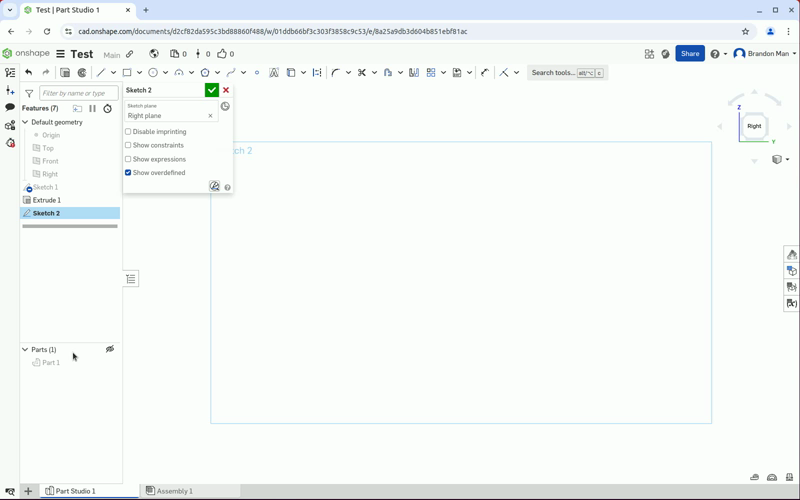
key(l)
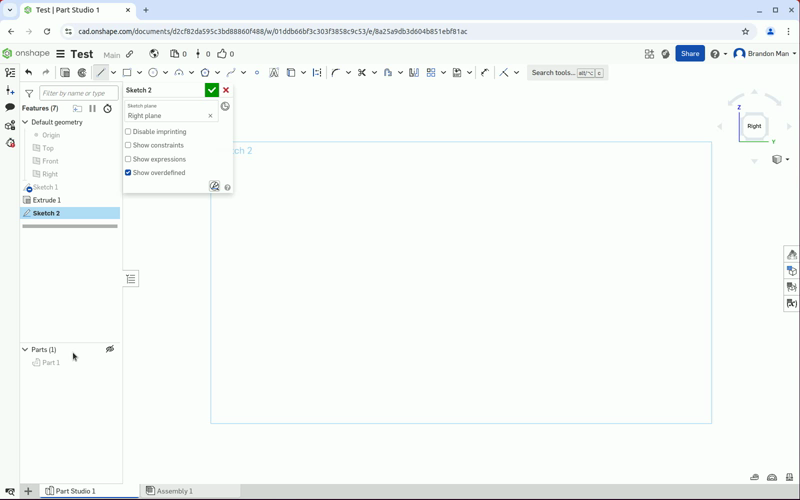
key_down(shift)
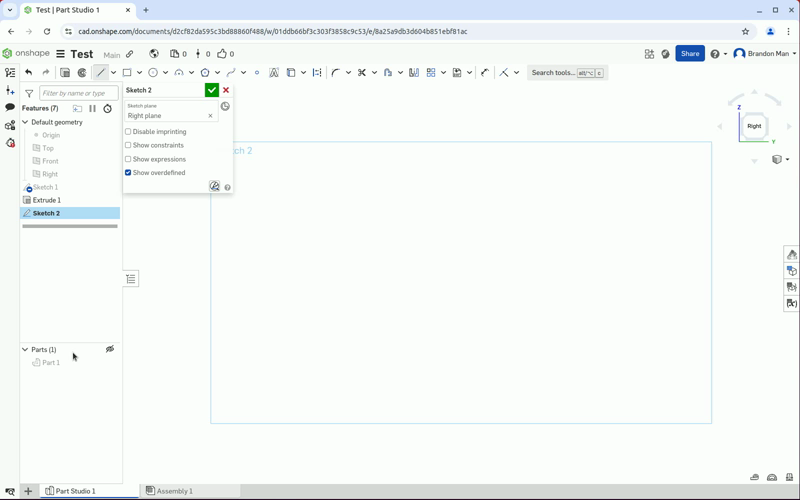
mouse_move(460, 322)
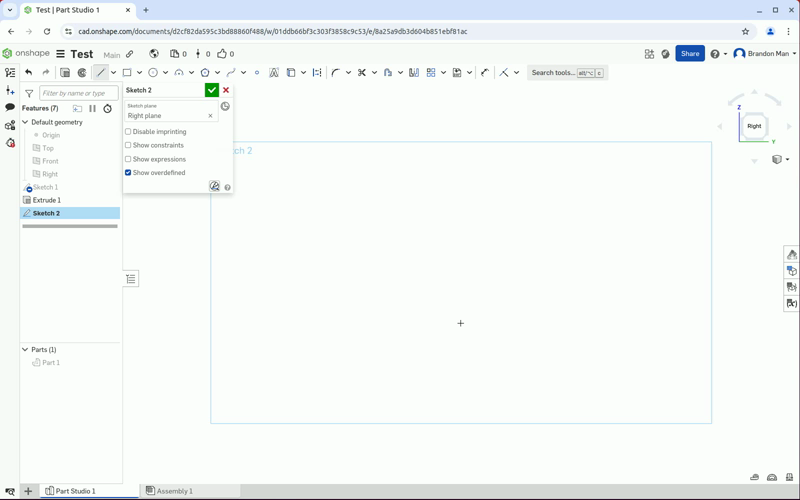
click(460, 322)
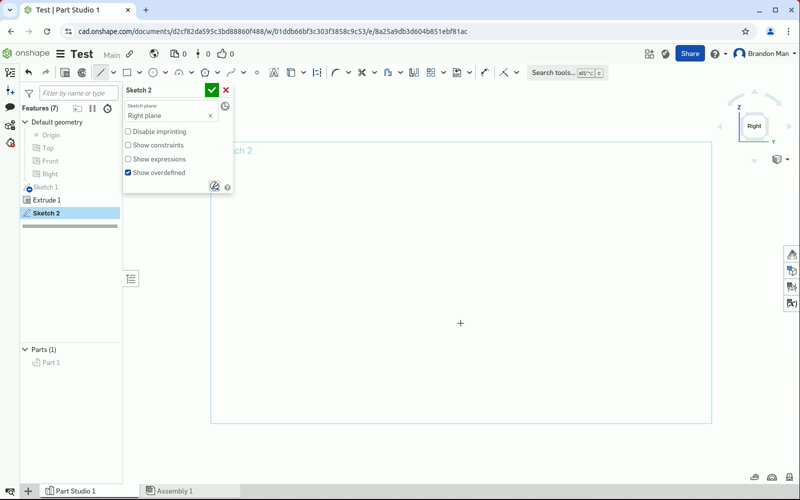
key_up(shift)
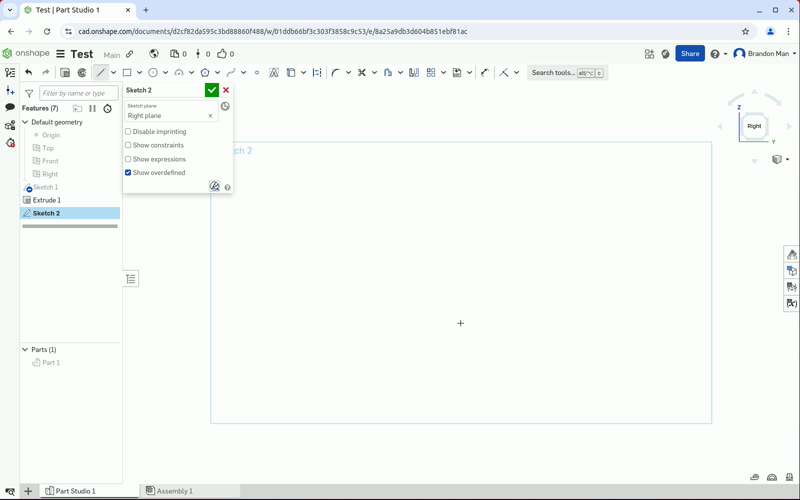
key_down(shift)
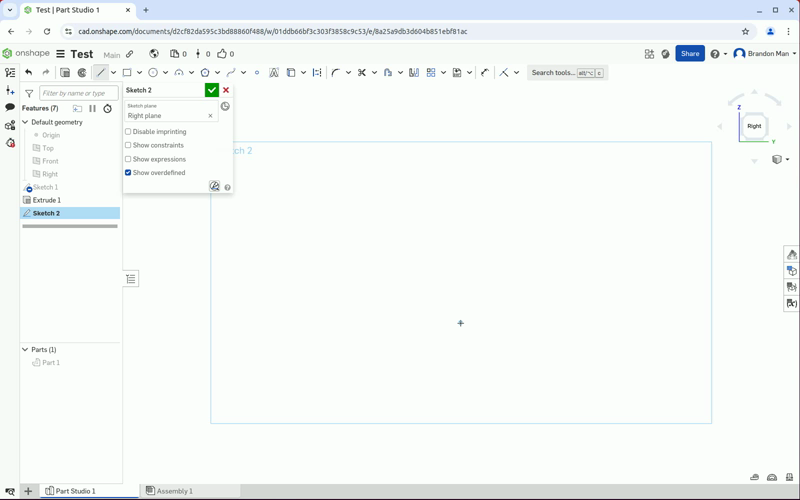
mouse_move(531, 281)
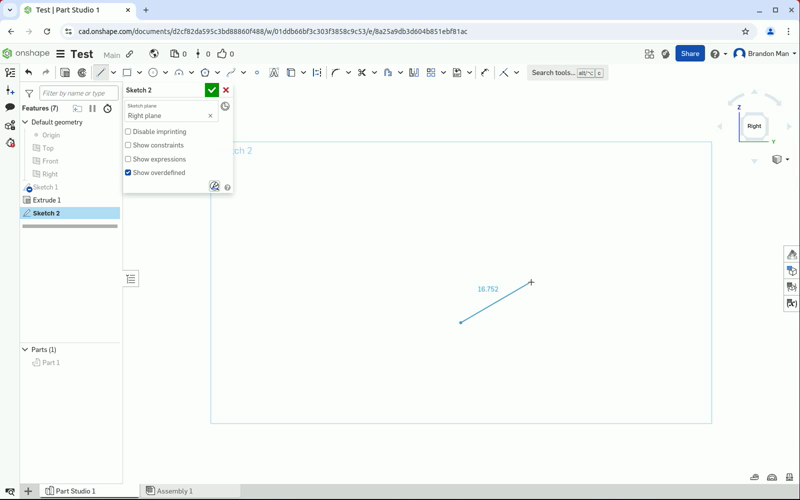
click(531, 281)
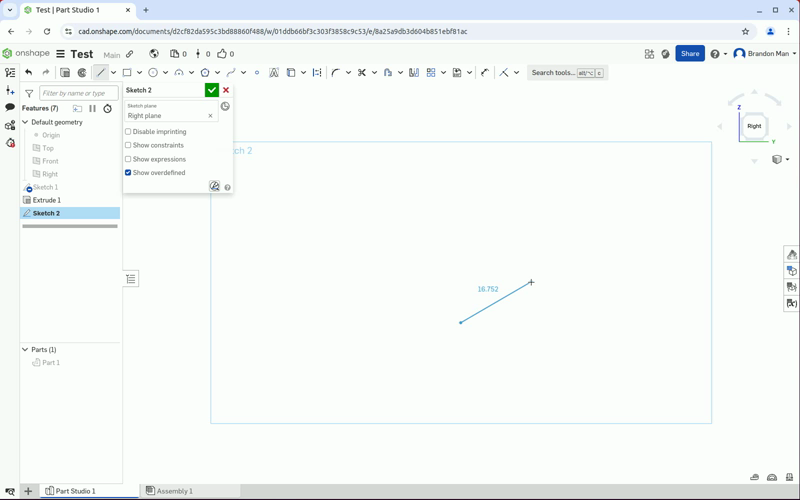
key_up(shift)
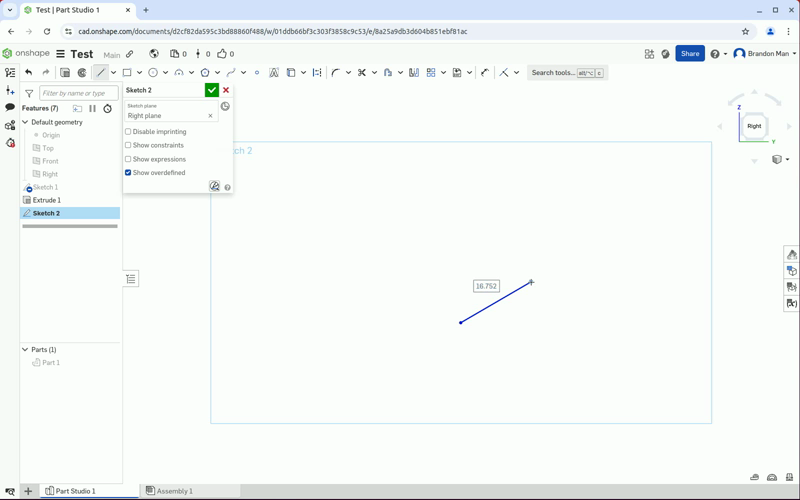
key_down(shift)
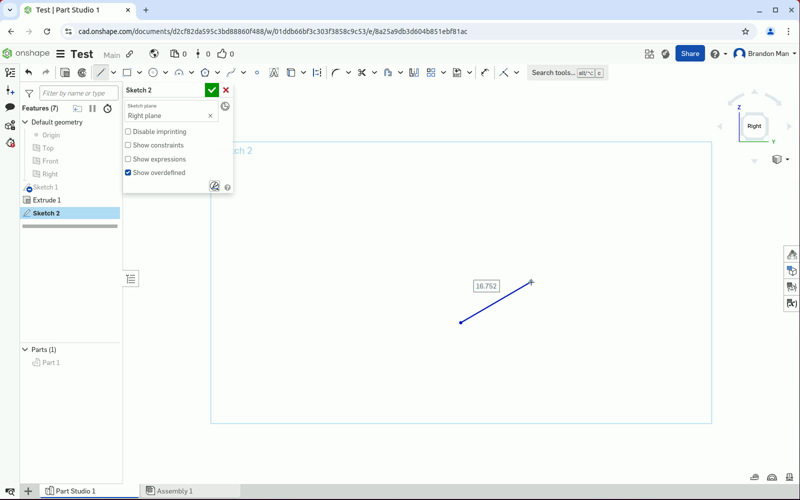
mouse_move(460, 241)
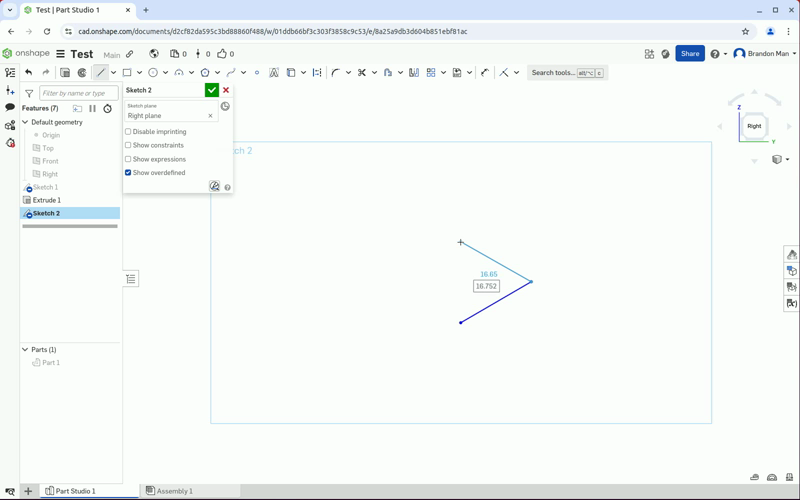
click(460, 241)
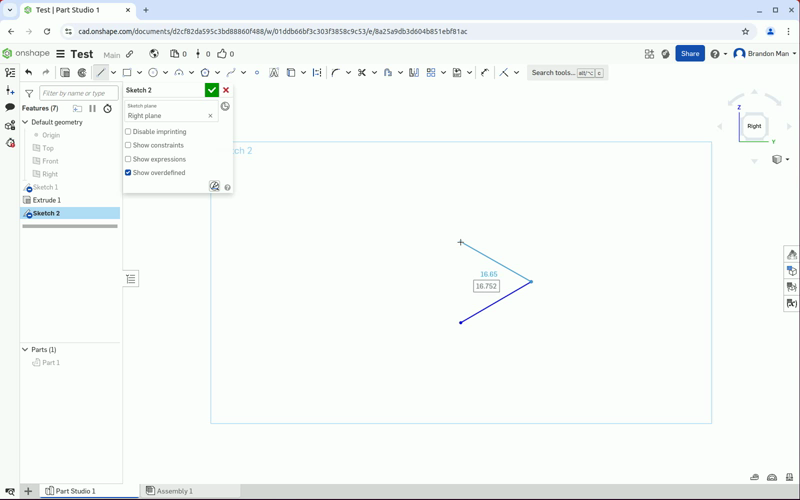
key_up(shift)
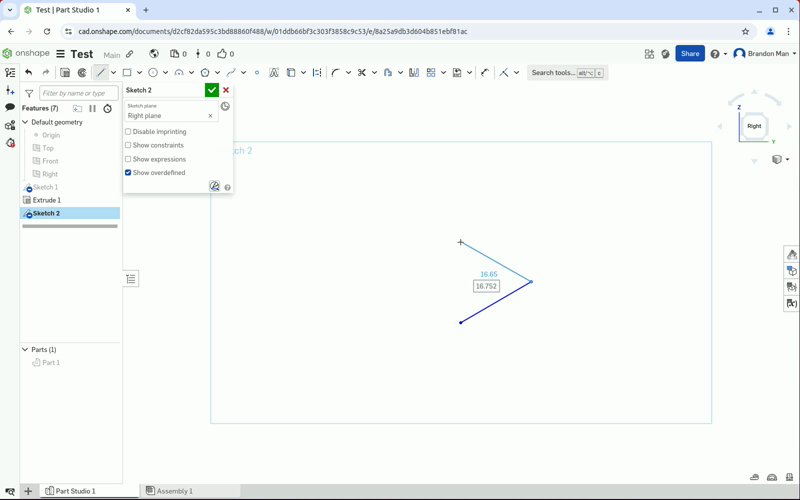
key_down(shift)
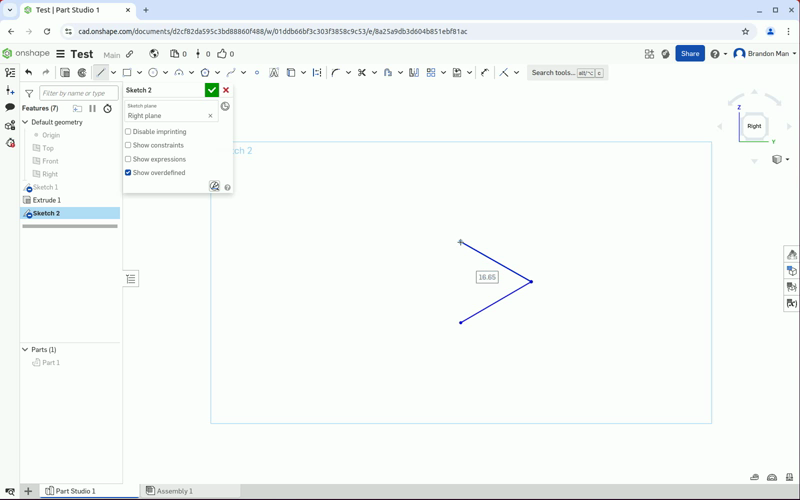
mouse_move(490, 241)
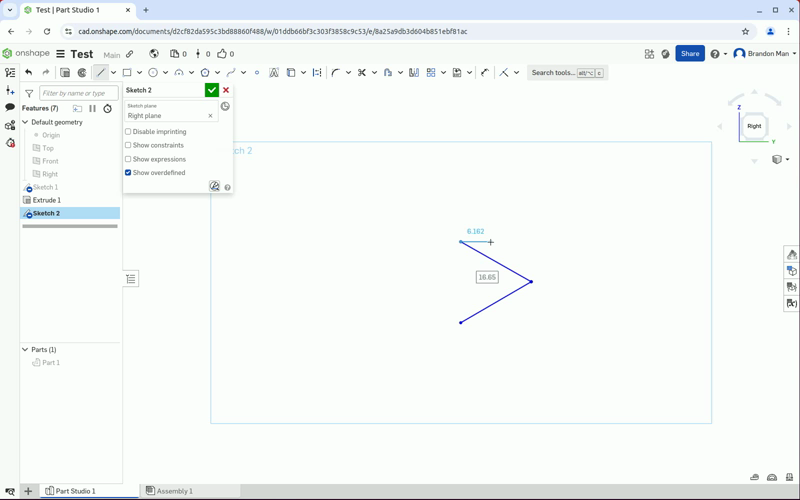
mouse_move(460, 266)
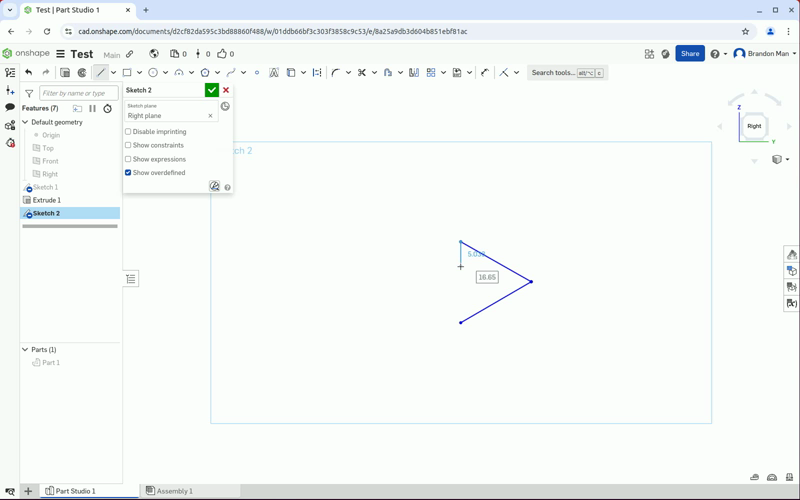
click(460, 266)
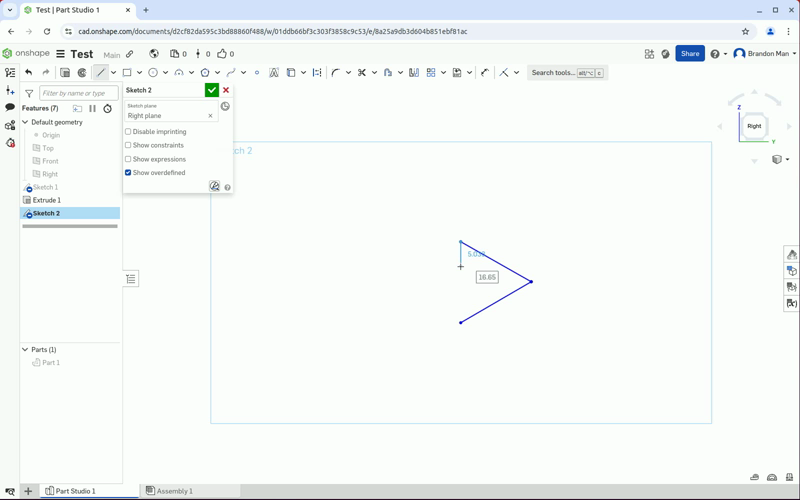
key_up(shift)
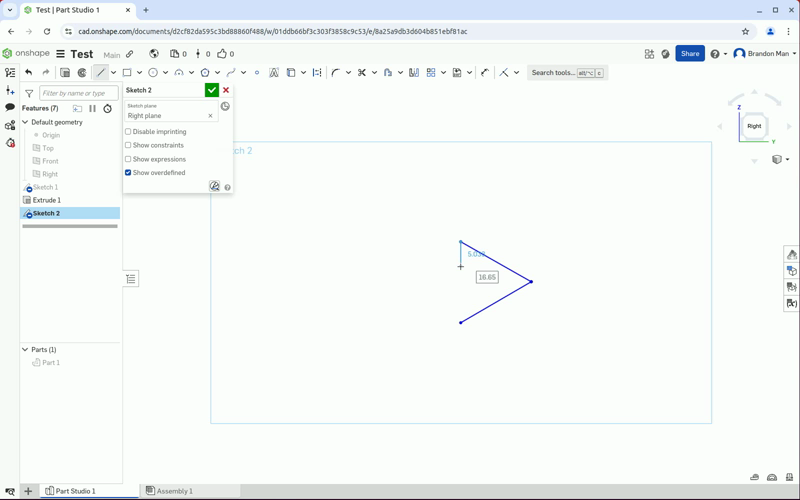
key_down(shift)
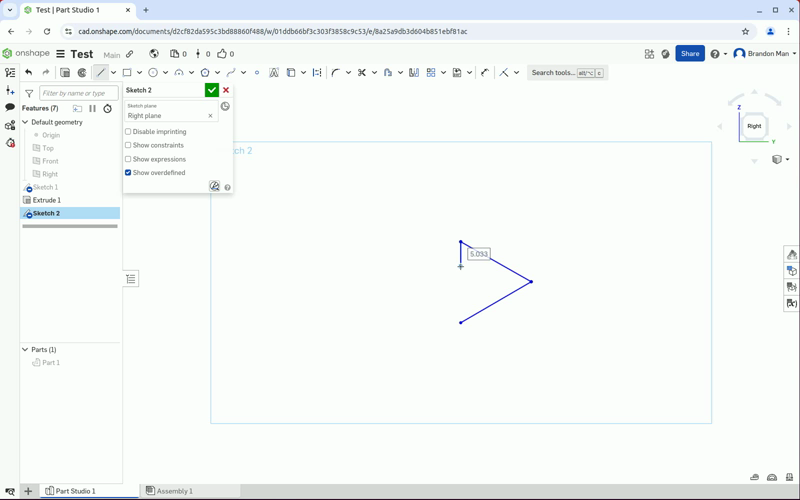
mouse_move(490, 266)
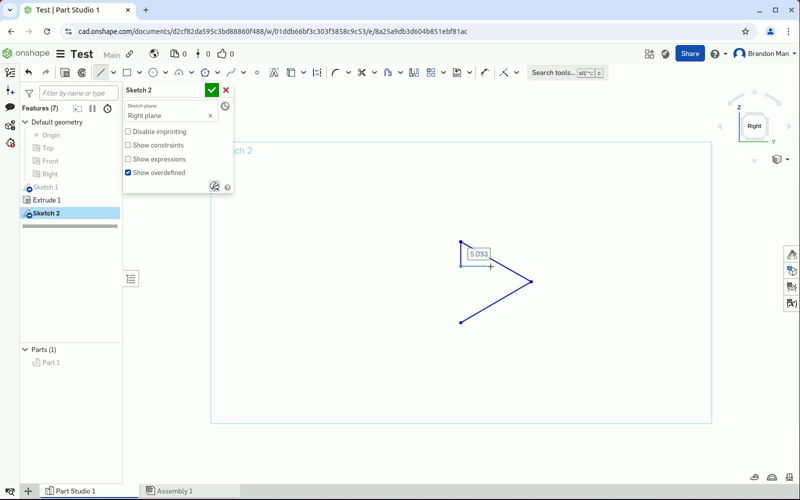
mouse_move(460, 298)
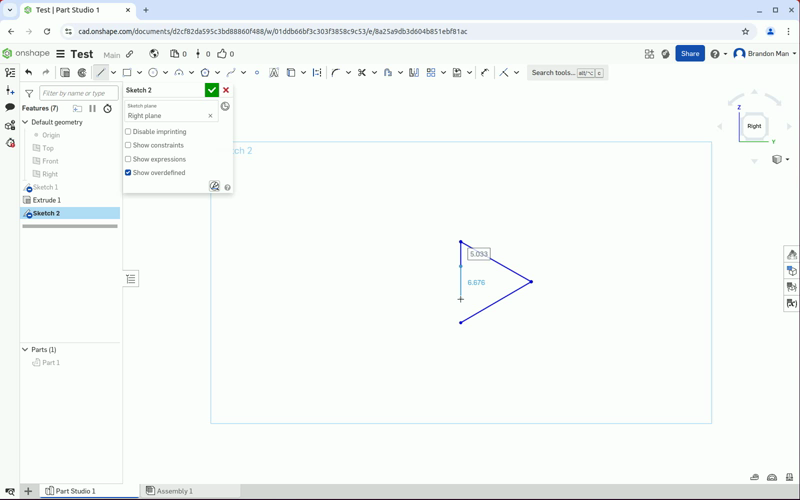
click(460, 298)
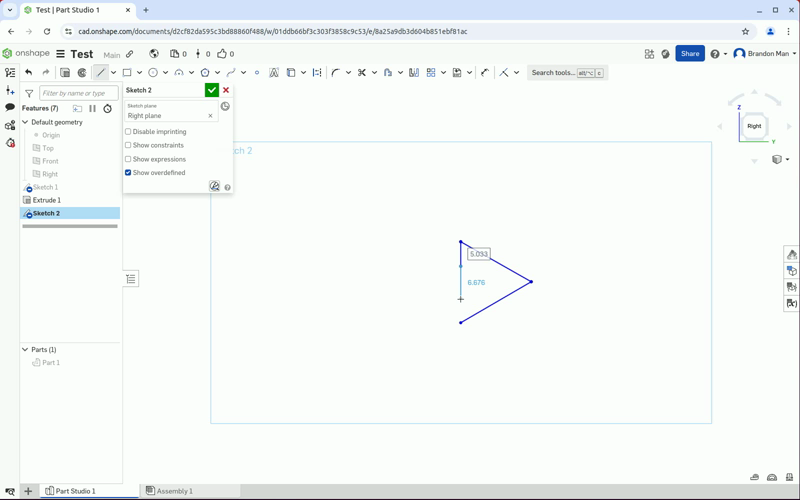
key_up(shift)
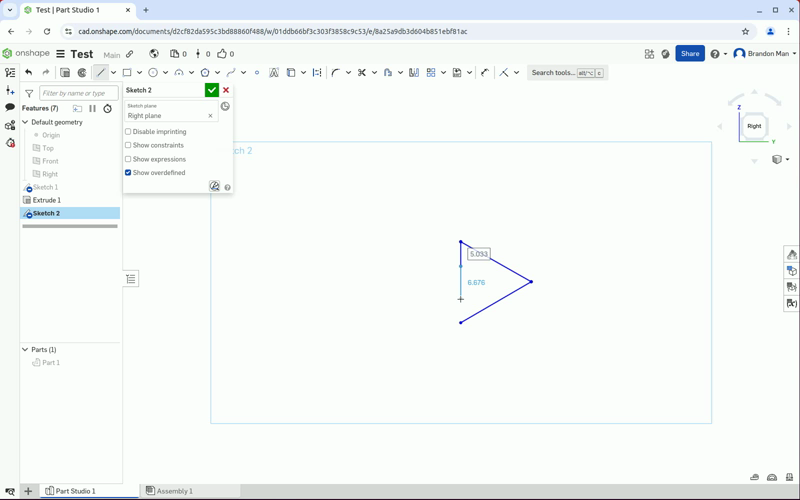
mouse_move(490, 298)
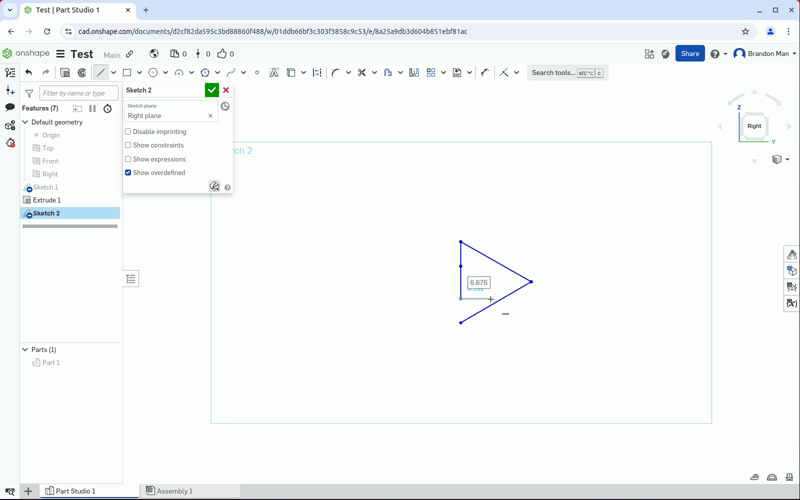
key_down(shift)
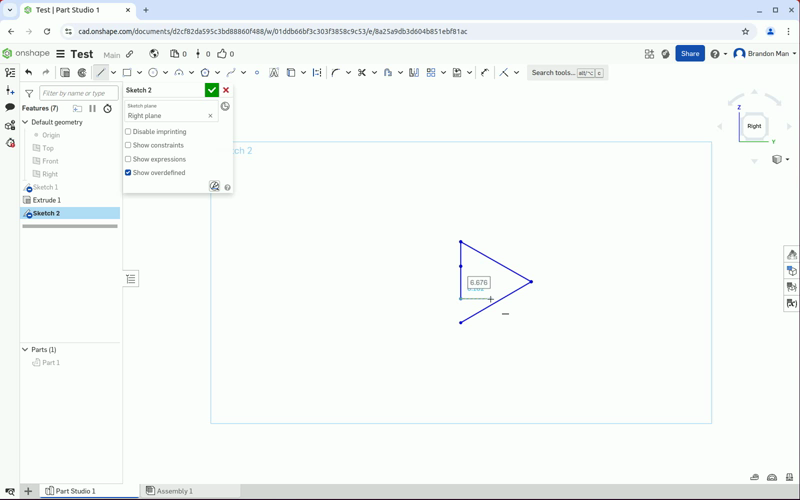
mouse_move(460, 322)
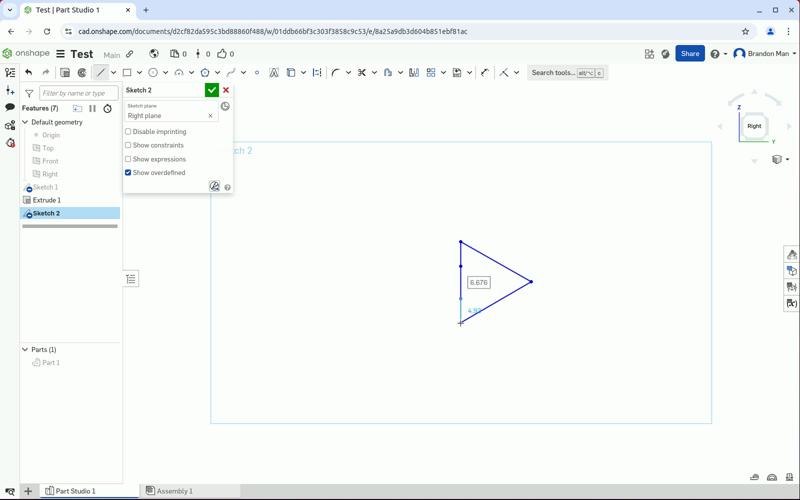
key_up(shift)
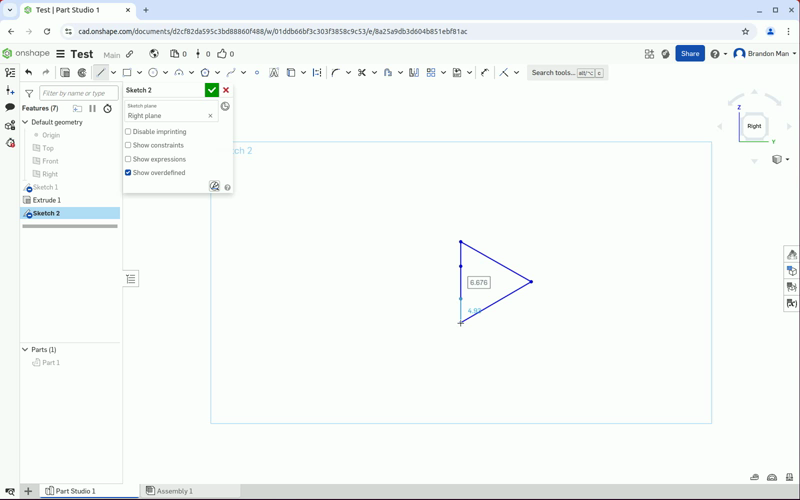
click(460, 322)
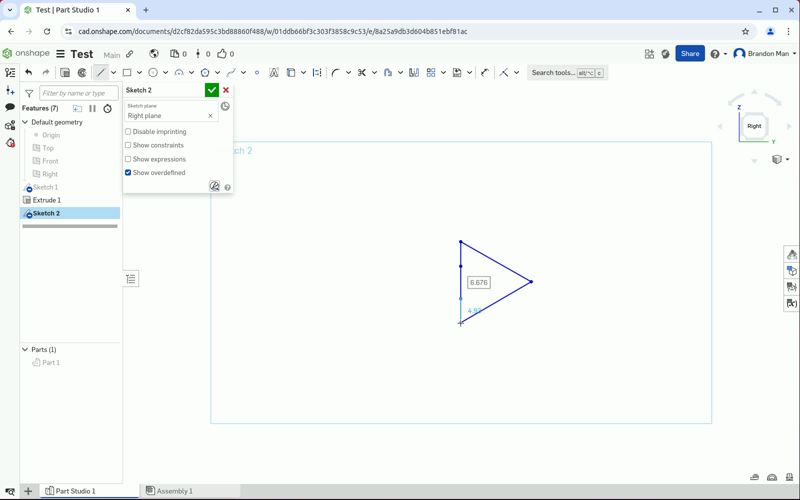
key(esc)
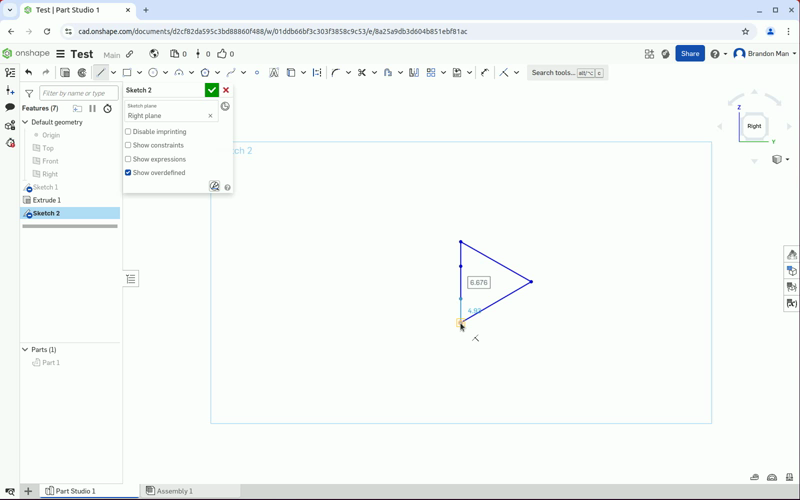
mouse_move(511, 275)
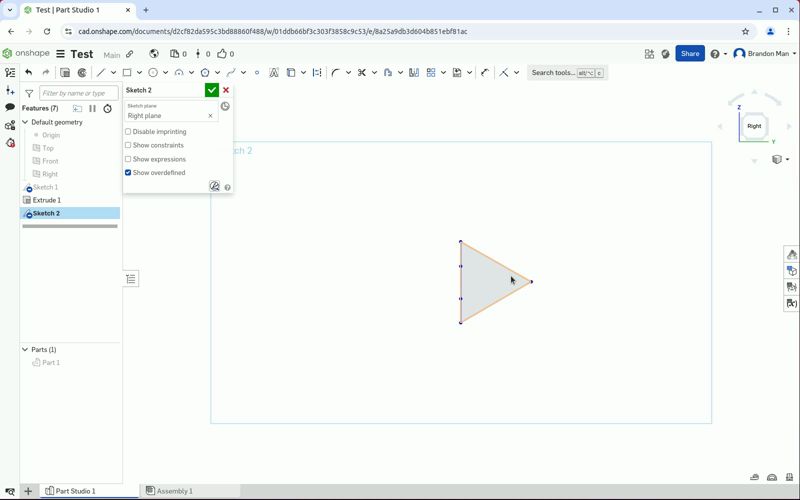
click(511, 275)
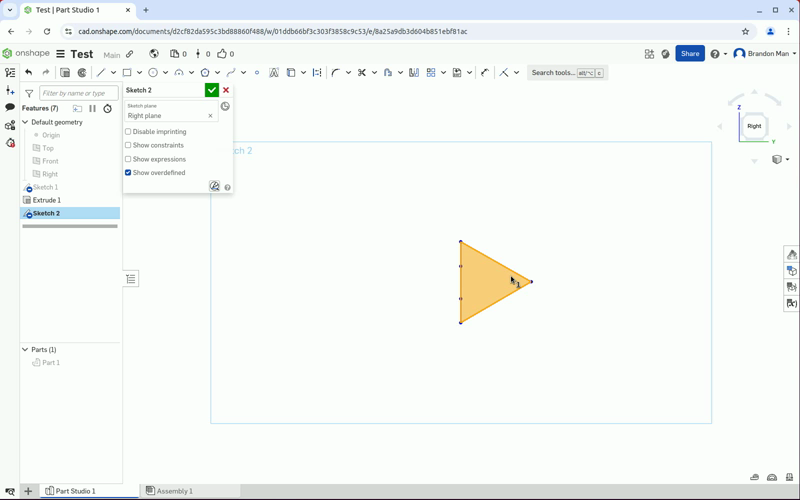
mouse_move(73, 352)
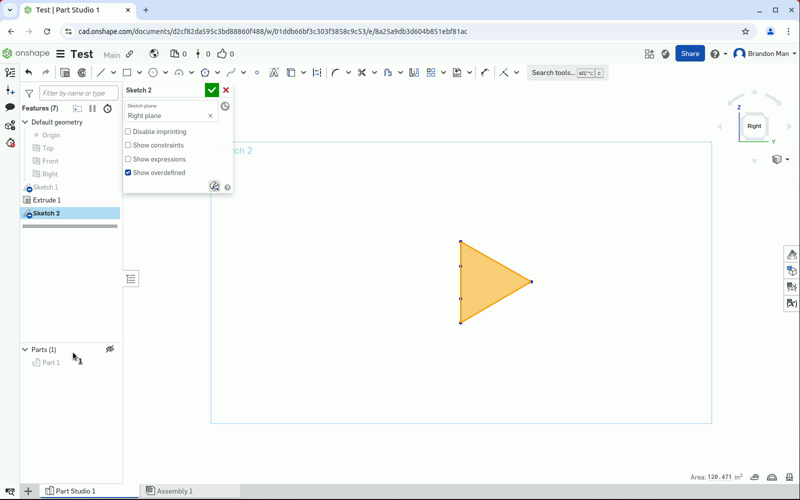
key(shift+y)
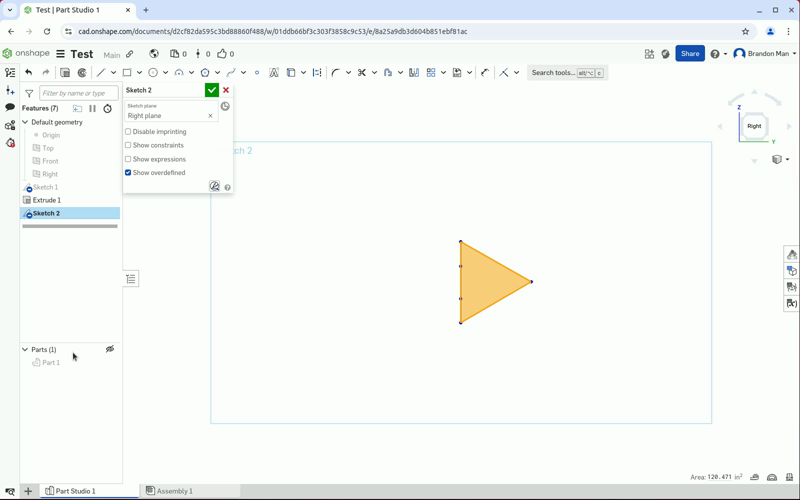
key(shift+e)
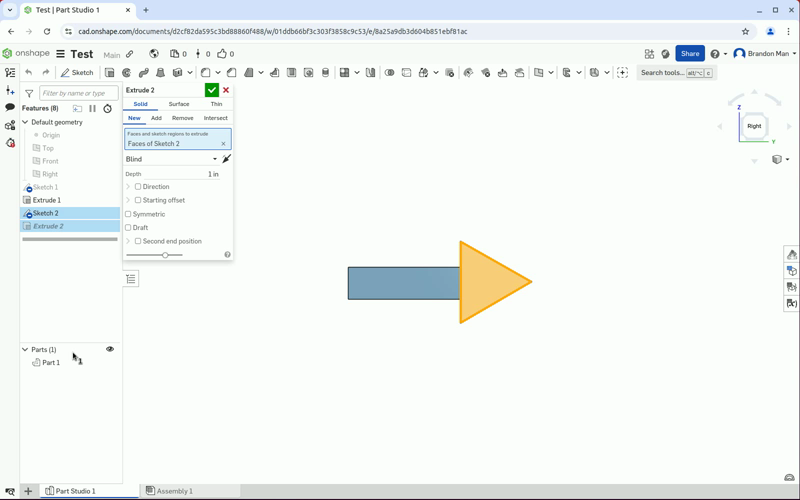
mouse_move(143, 106)
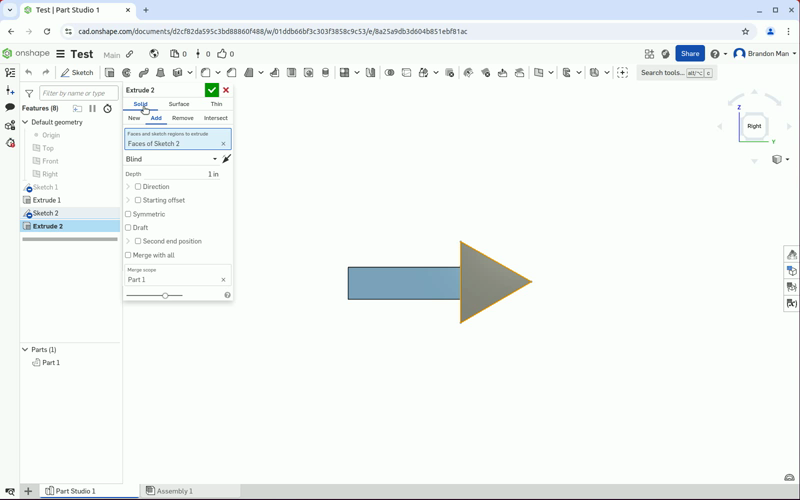
click(143, 106)
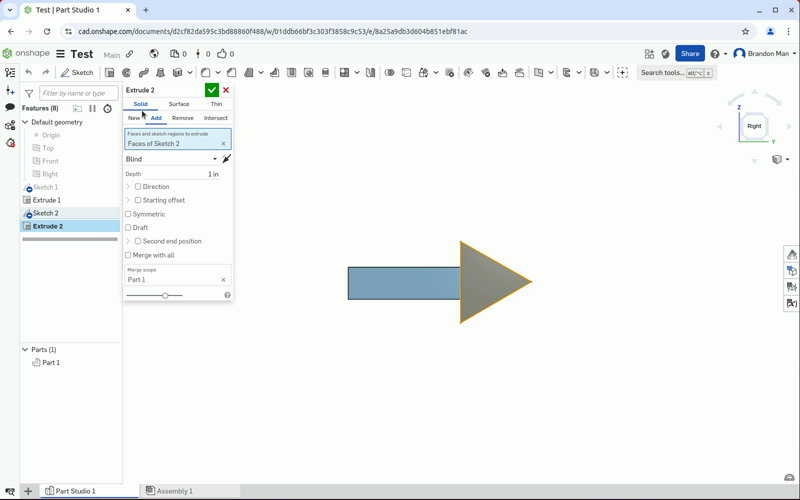
mouse_move(137, 120)
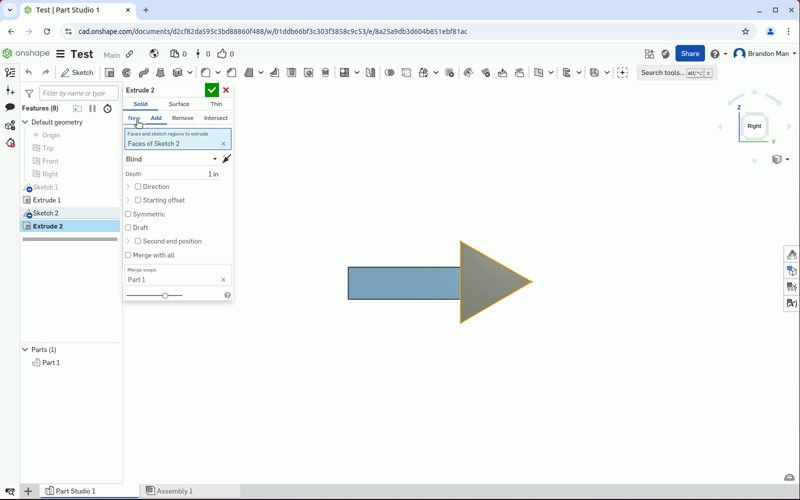
click(137, 120)
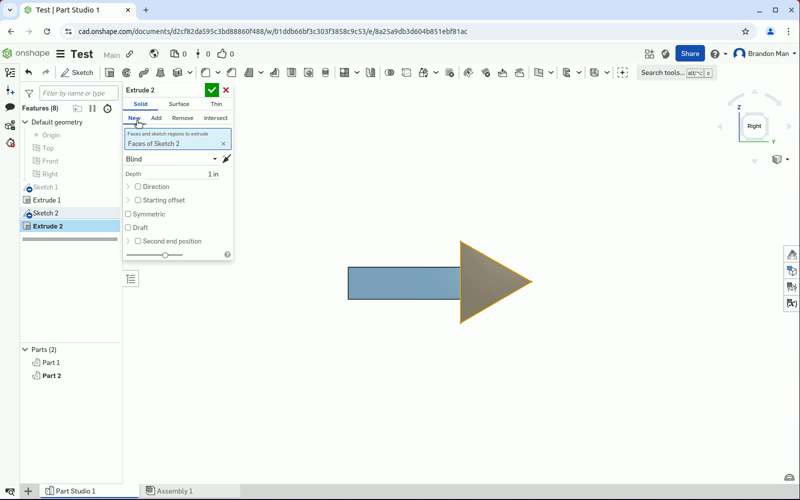
key(tab, 4)
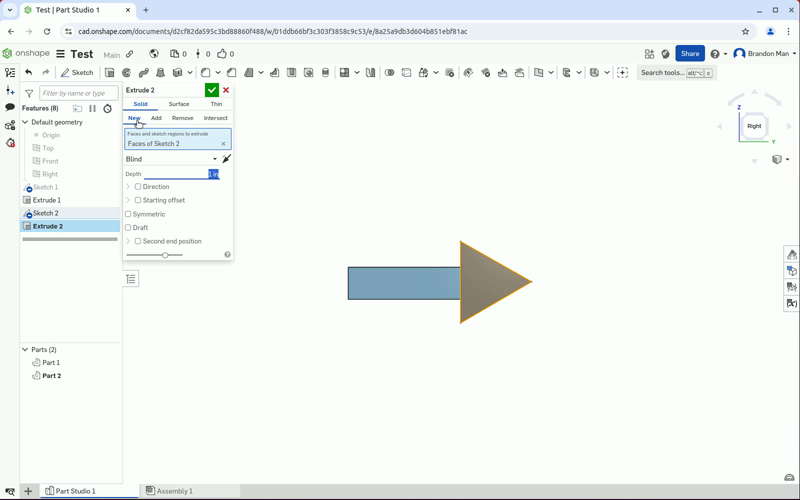
text(9.869)
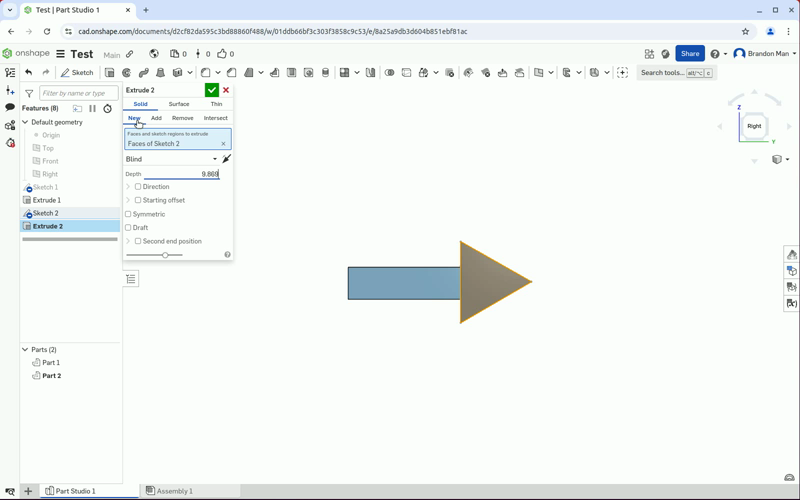
key(enter)
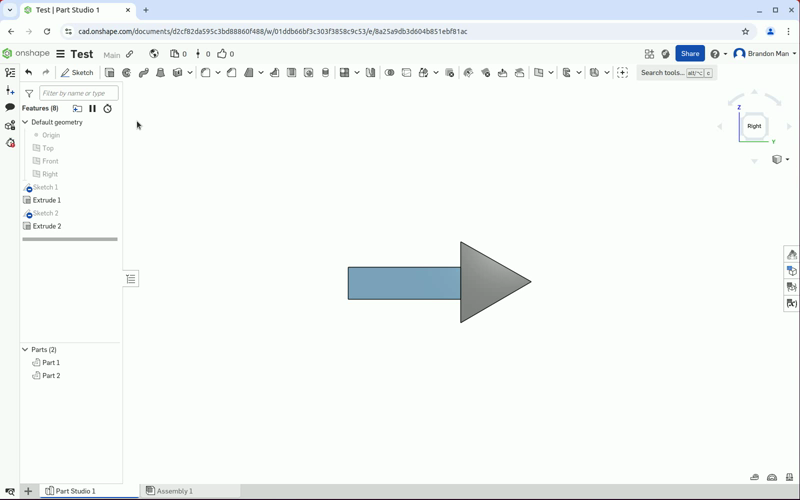
key(shift+h)
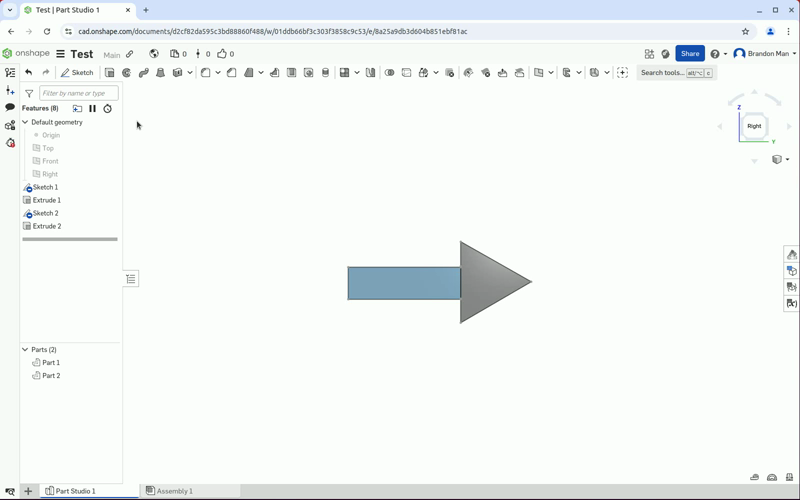
key(shift+h)
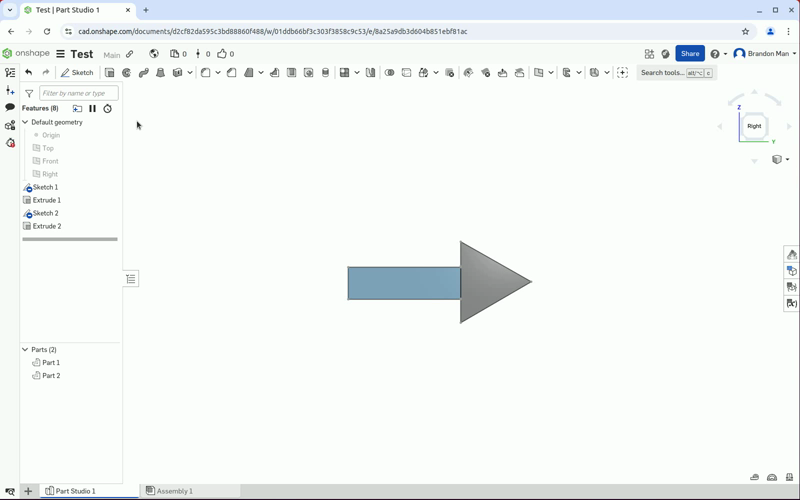
key(shift+7)
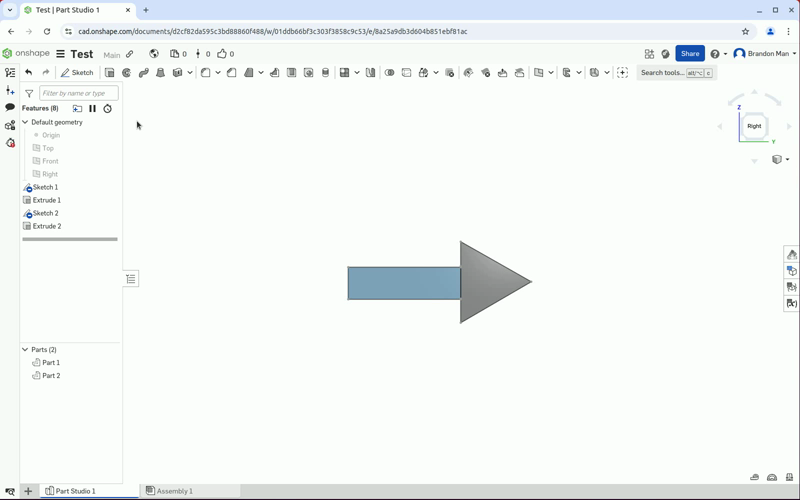
key(right, 2)
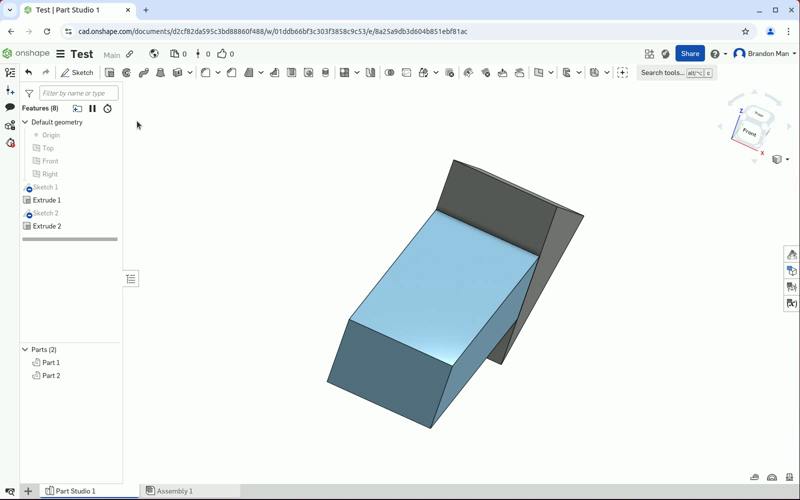
key(down, 2)
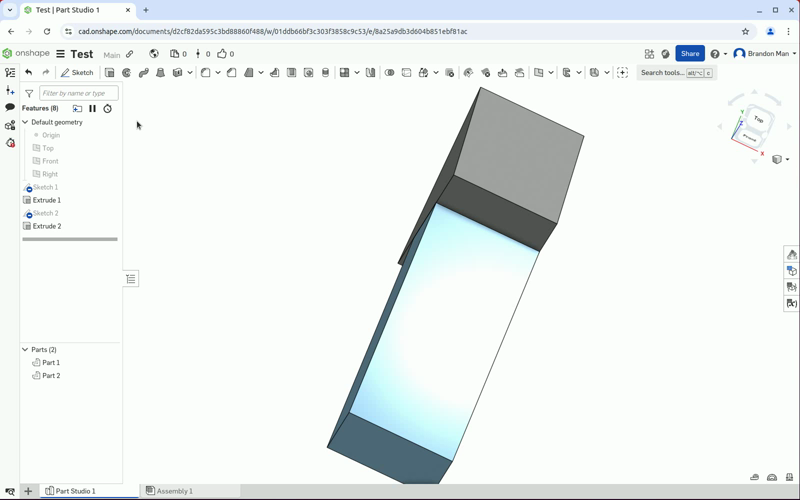
key(up, 2)
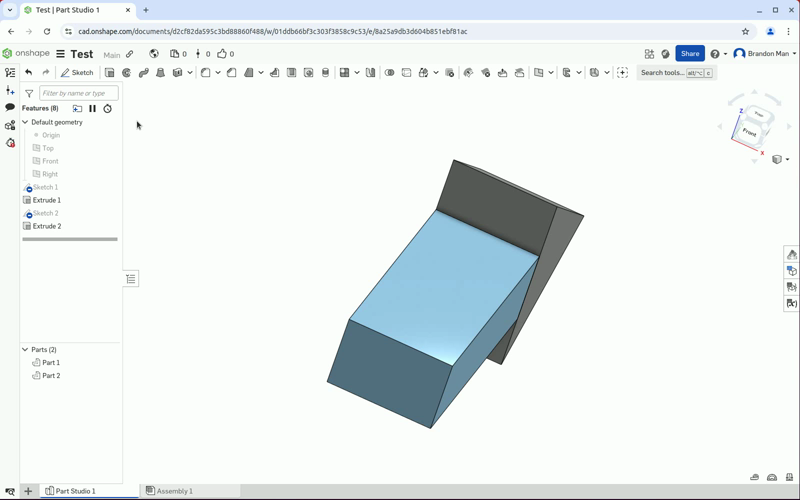
key(left, 2)
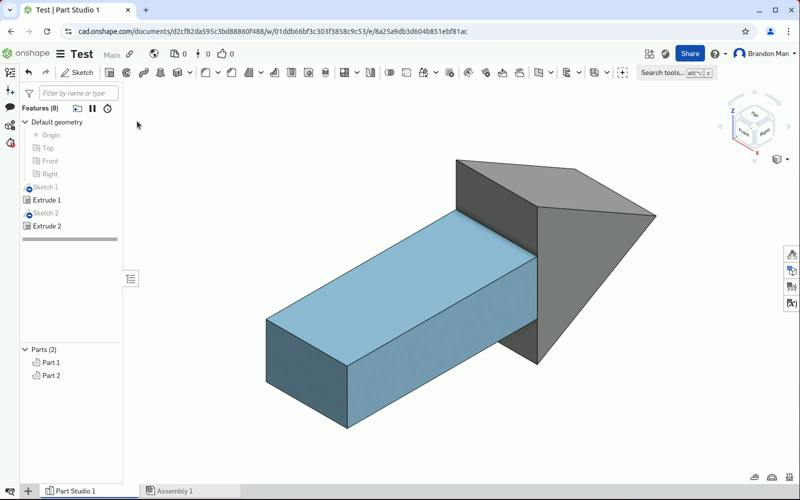
mouse_move(73, 189)
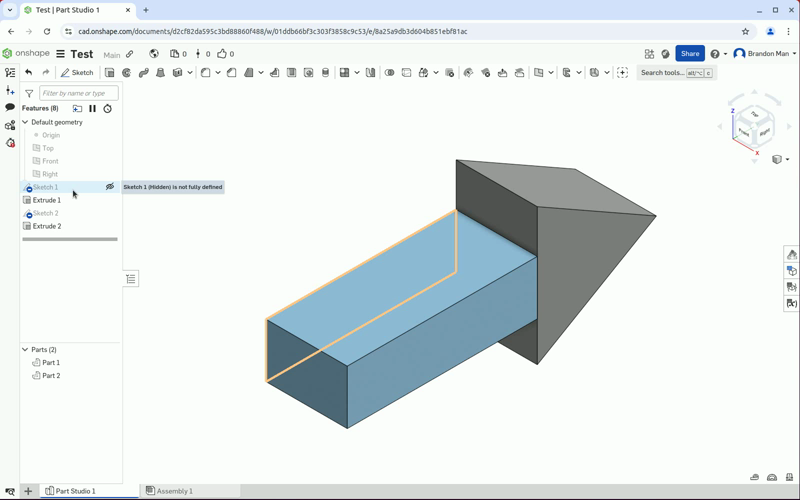
click(73, 189)